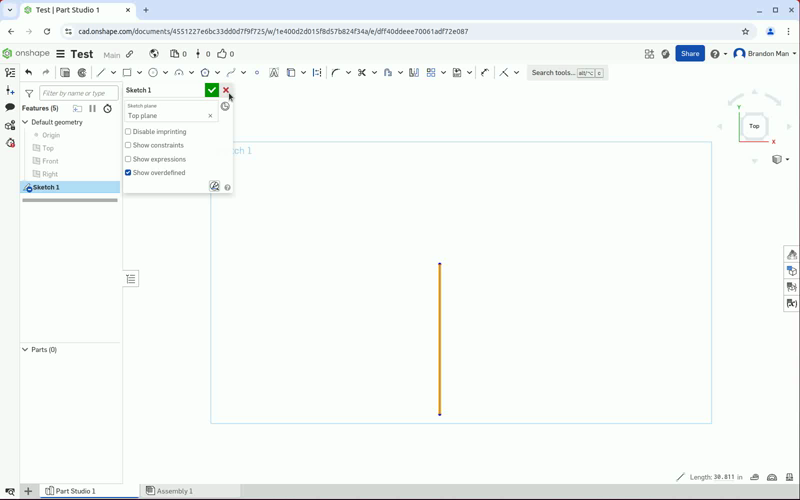
key(shift+h)
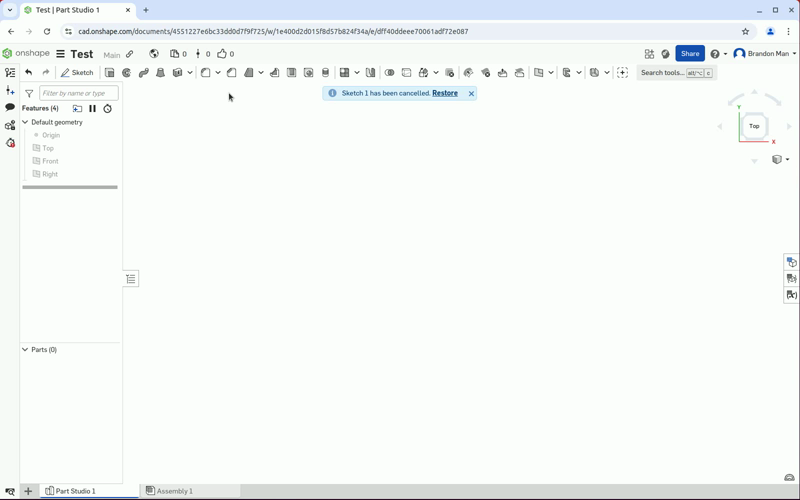
mouse_move(73, 352)
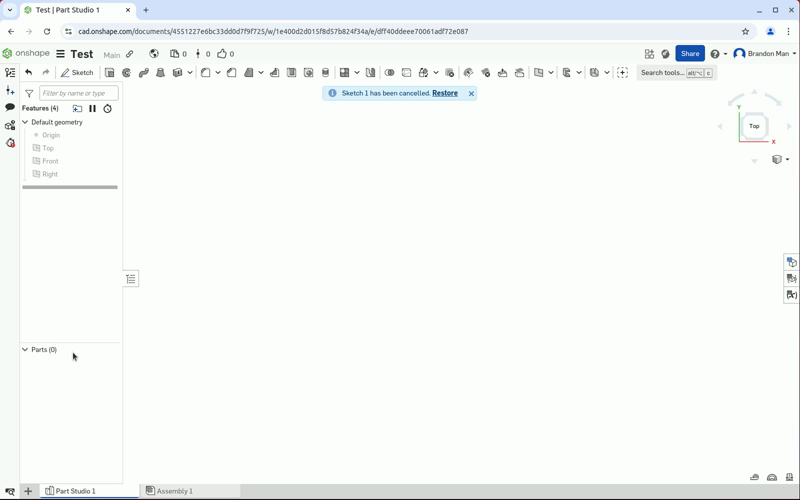
key(y)
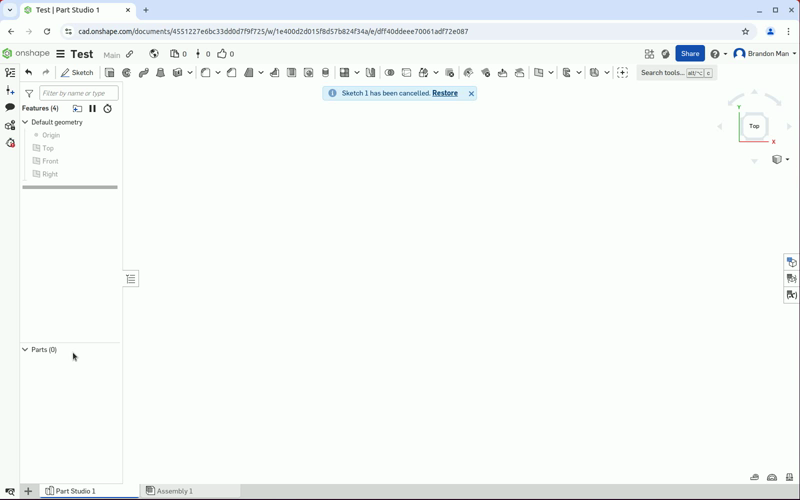
key(shift+p)
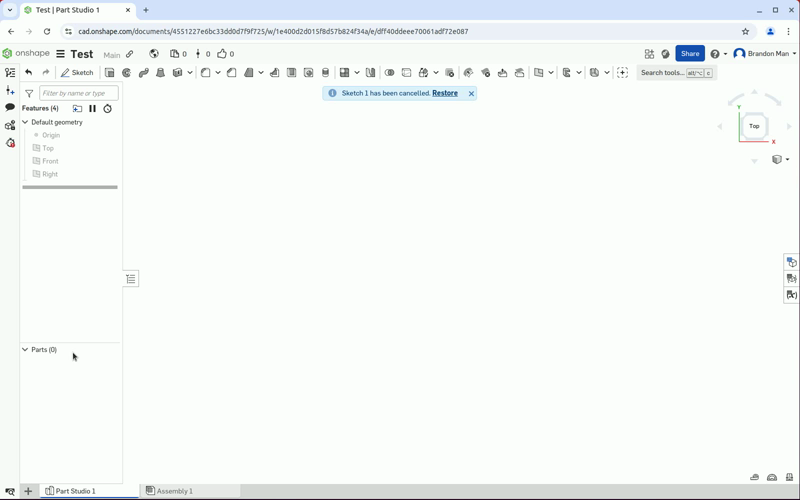
key(space)
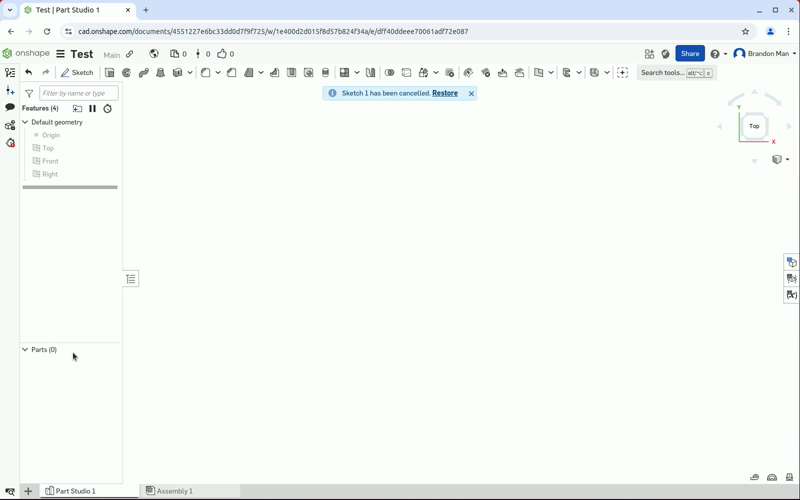
key_down(shift)
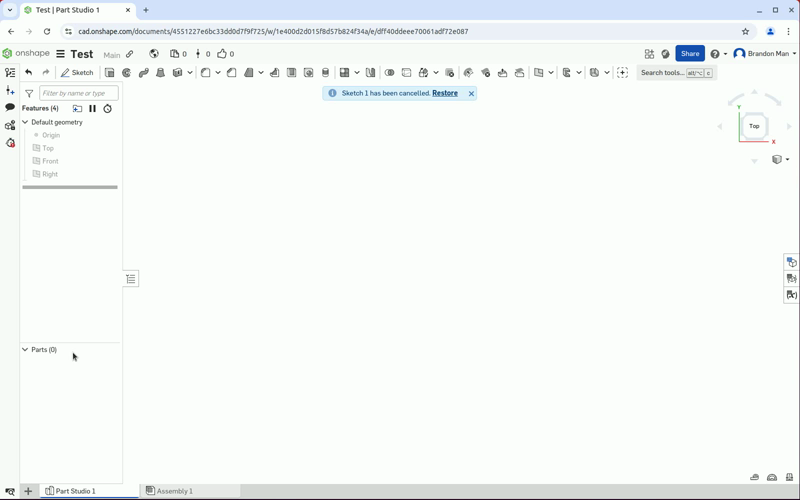
key(up)
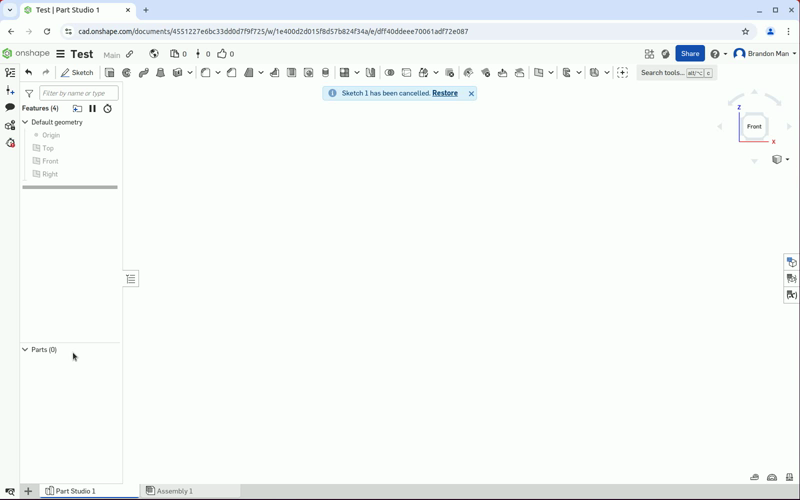
key_up(shift)
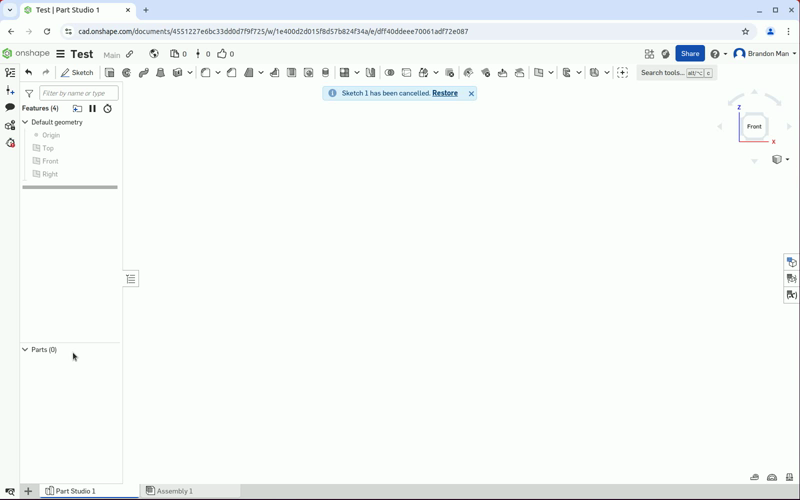
mouse_move(73, 352)
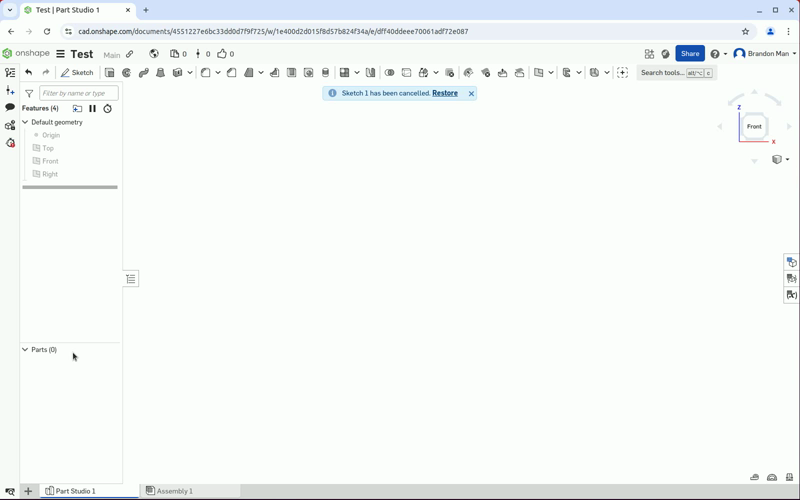
key(shift+y)
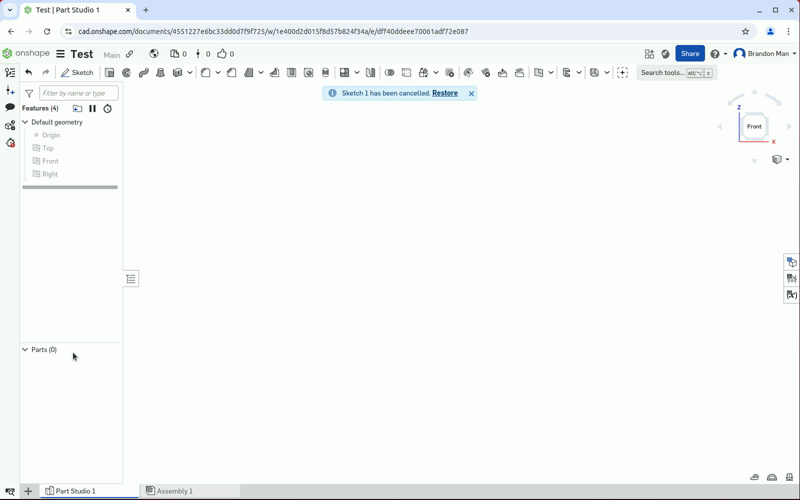
key(shift+s)
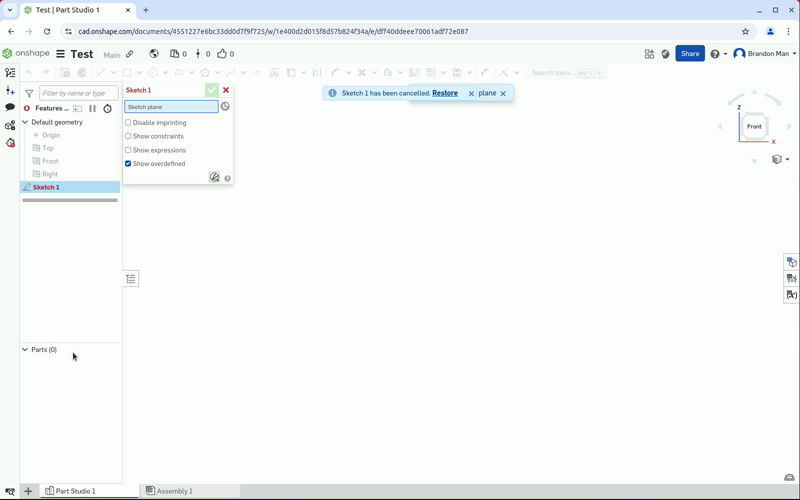
mouse_move(73, 163)
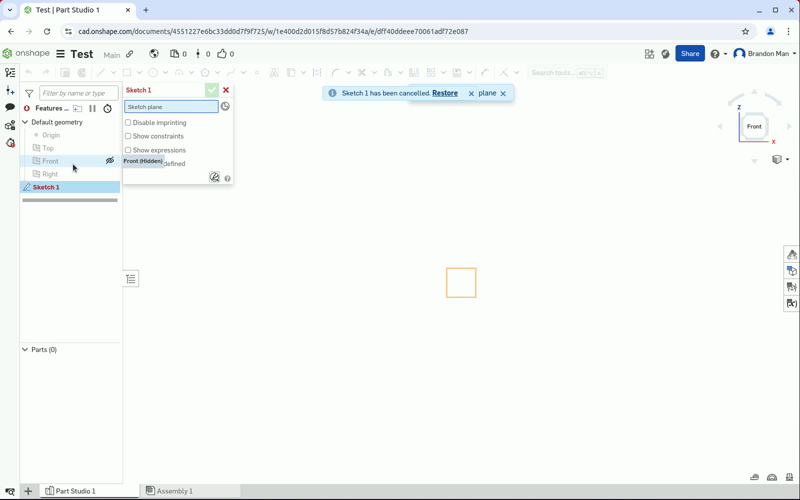
click(73, 163)
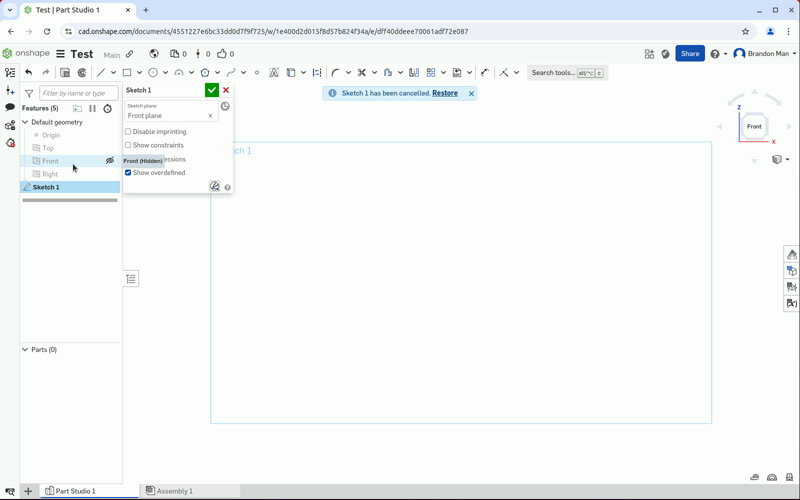
mouse_move(73, 352)
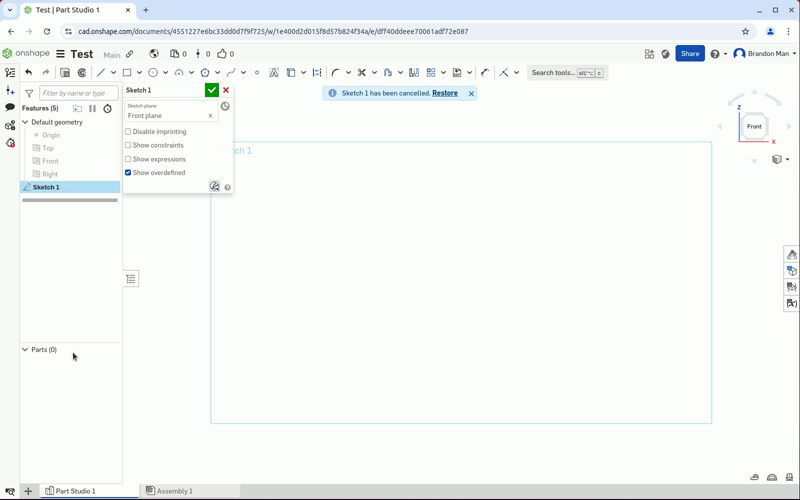
key(y)
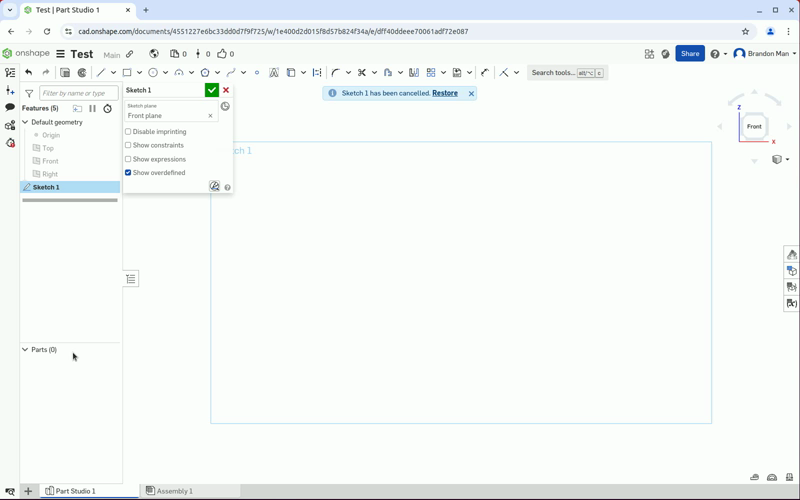
key(l)
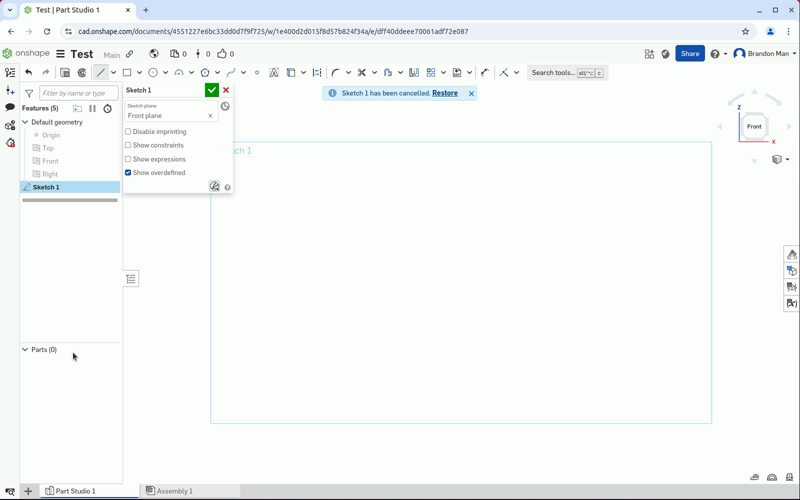
key_down(shift)
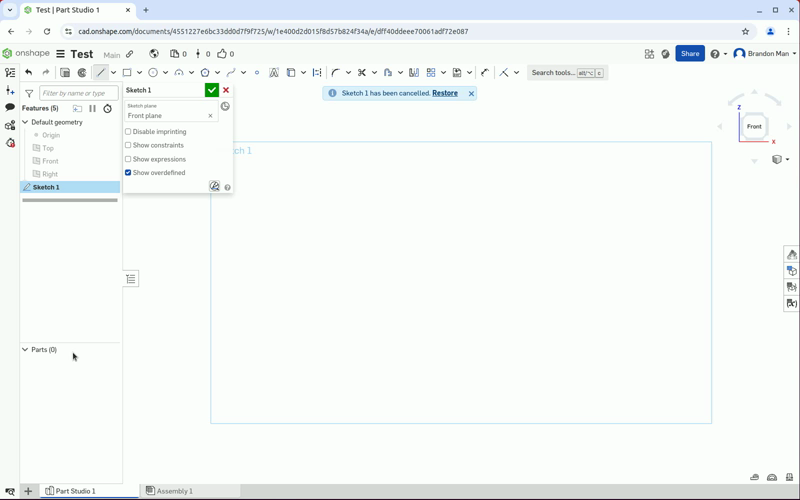
mouse_move(460, 282)
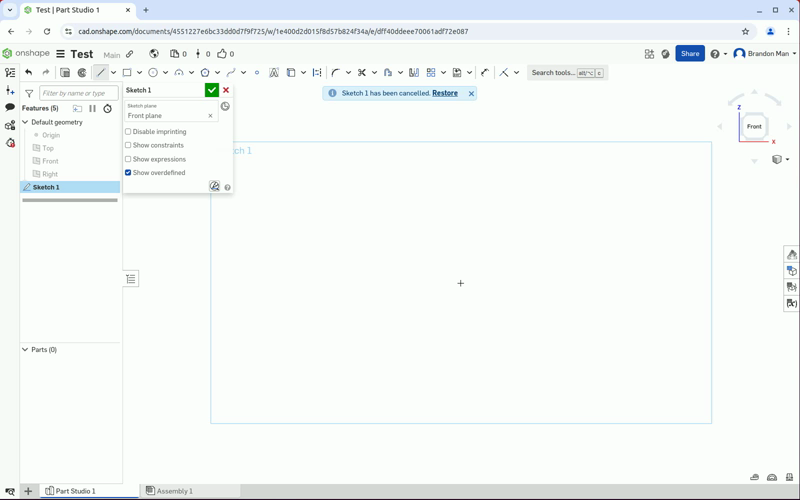
click(460, 282)
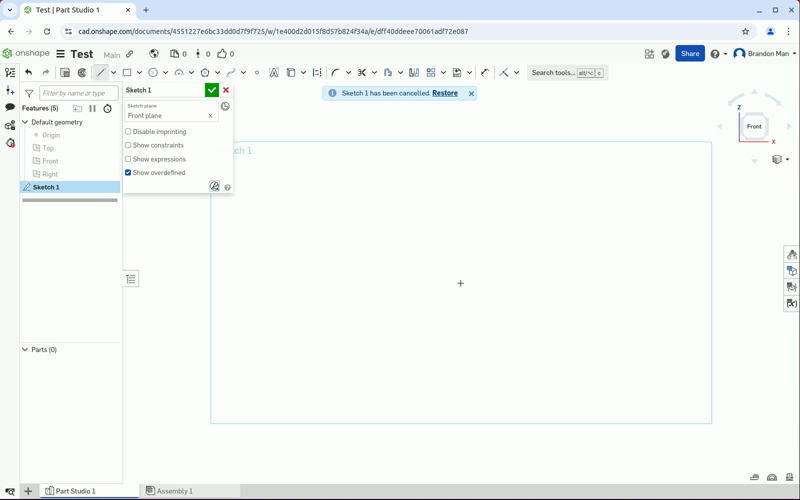
key_up(shift)
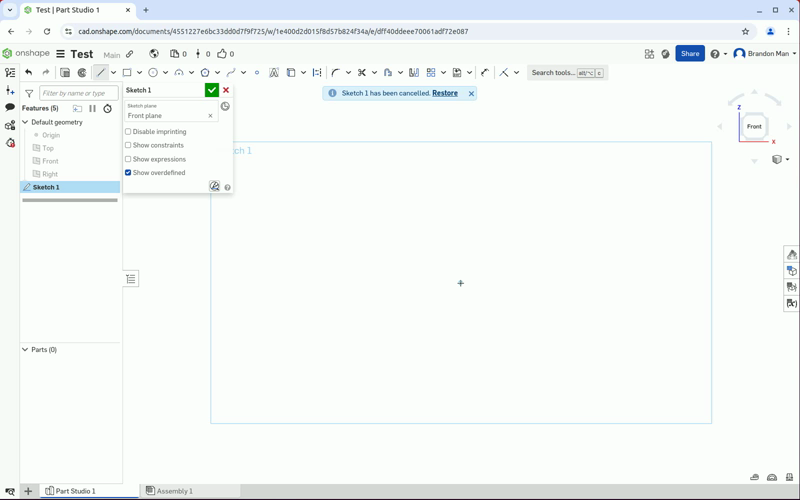
key_down(shift)
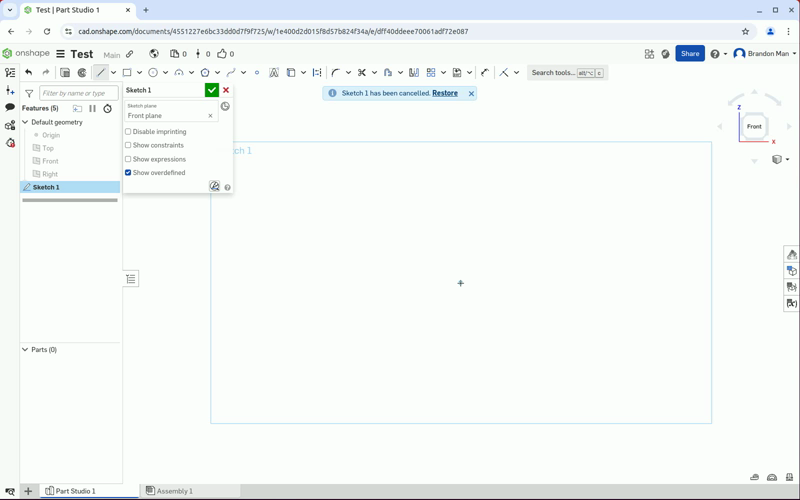
mouse_move(573, 282)
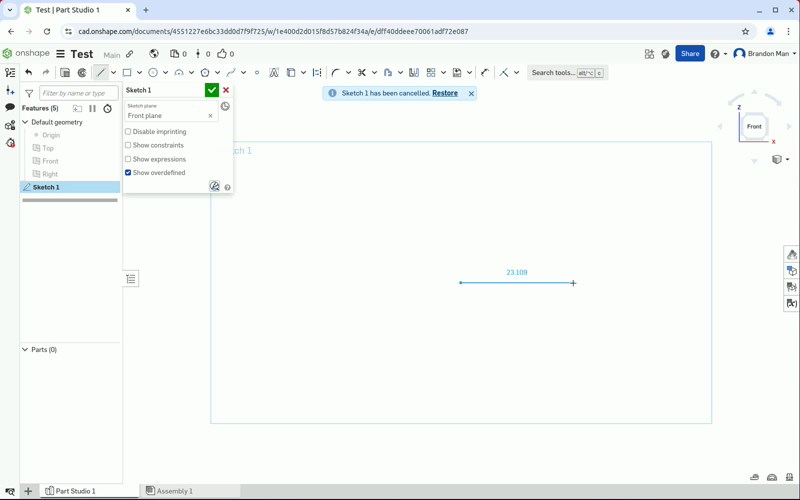
click(573, 282)
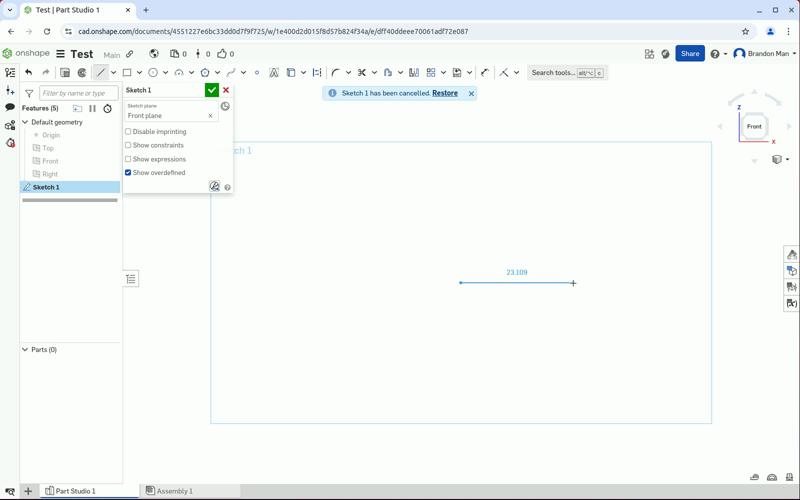
key_up(shift)
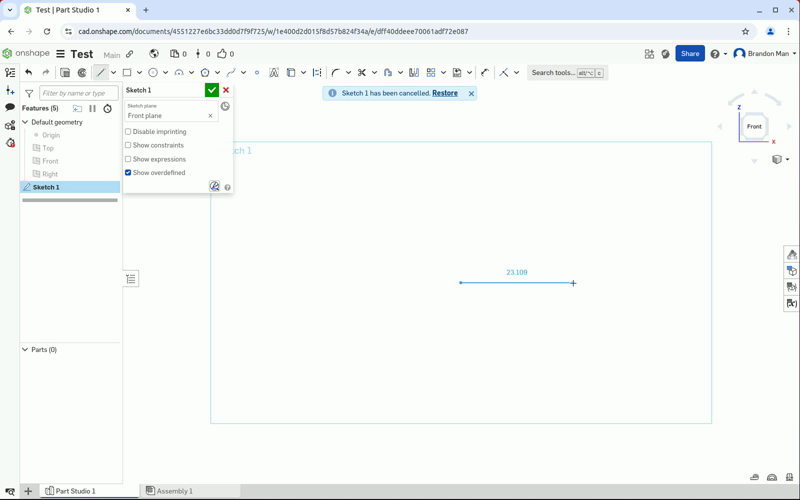
key_down(shift)
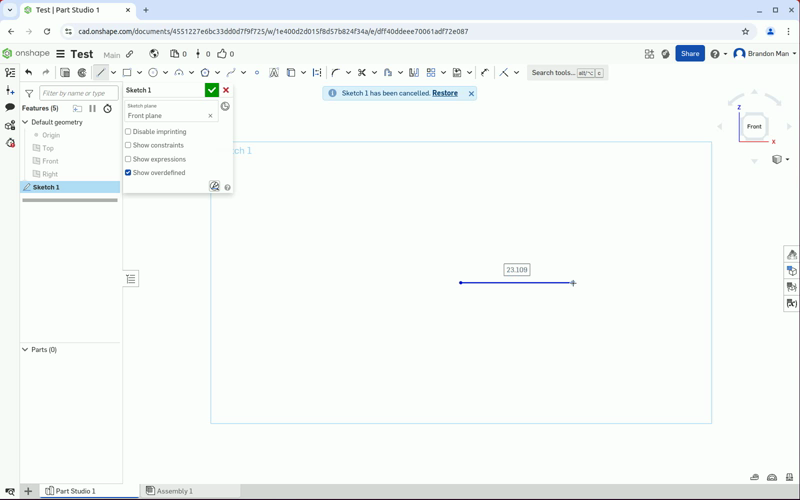
mouse_move(589, 282)
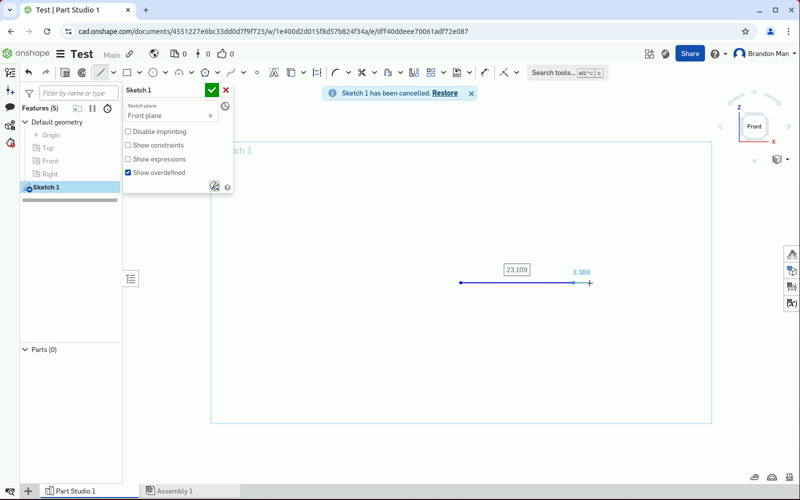
mouse_move(573, 260)
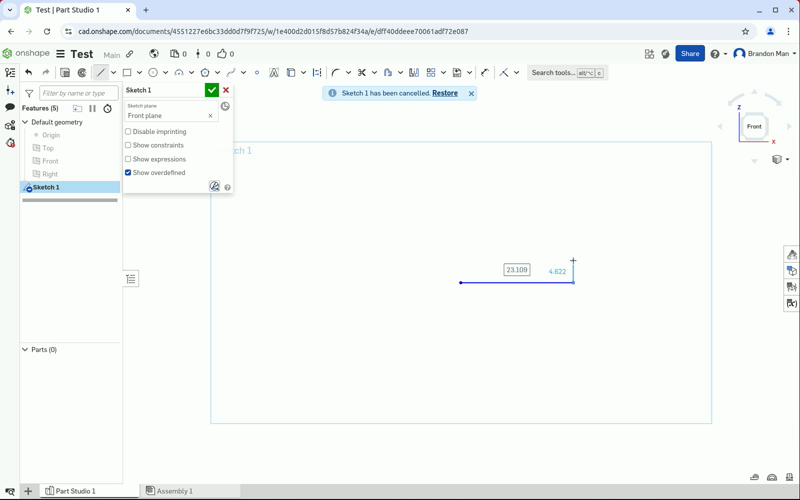
click(573, 260)
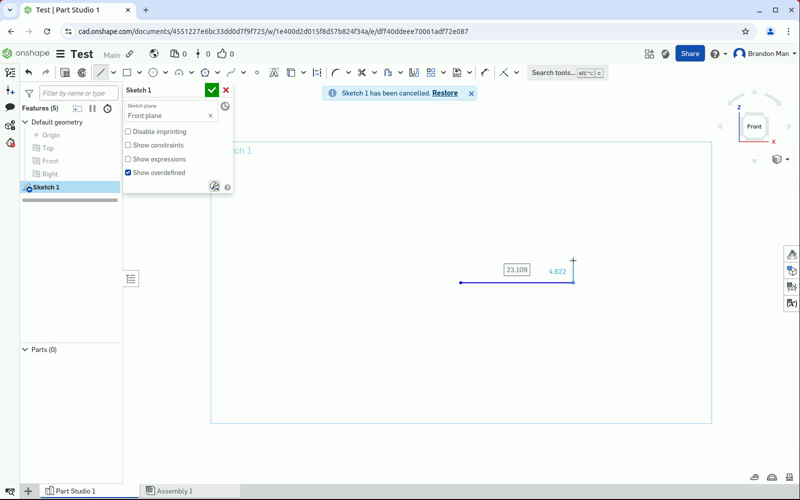
key_up(shift)
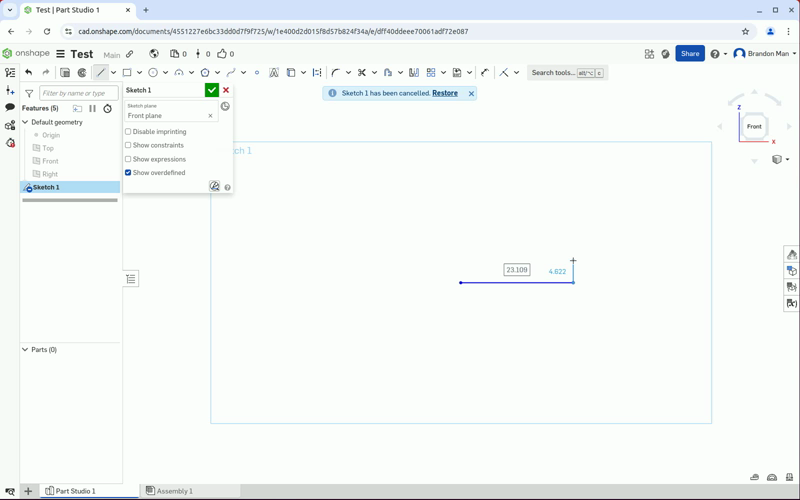
key_down(shift)
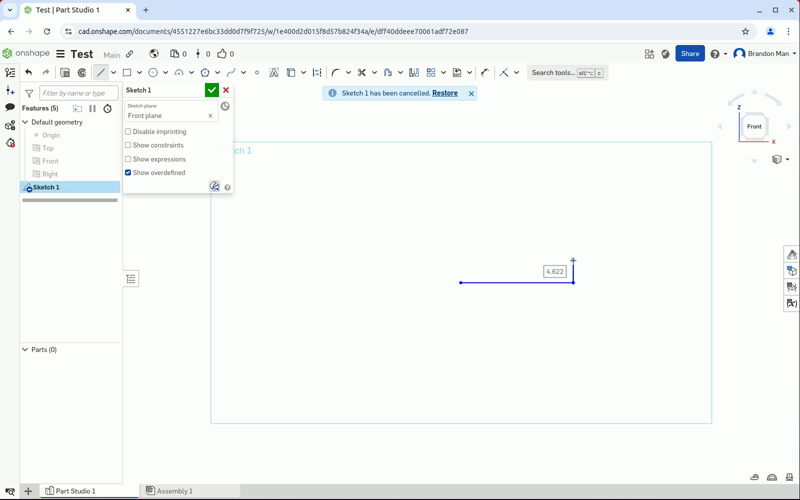
mouse_move(589, 260)
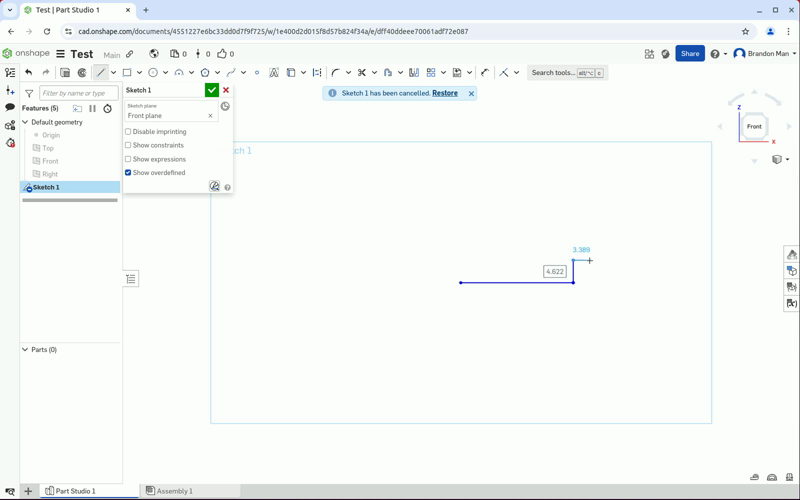
mouse_move(528, 260)
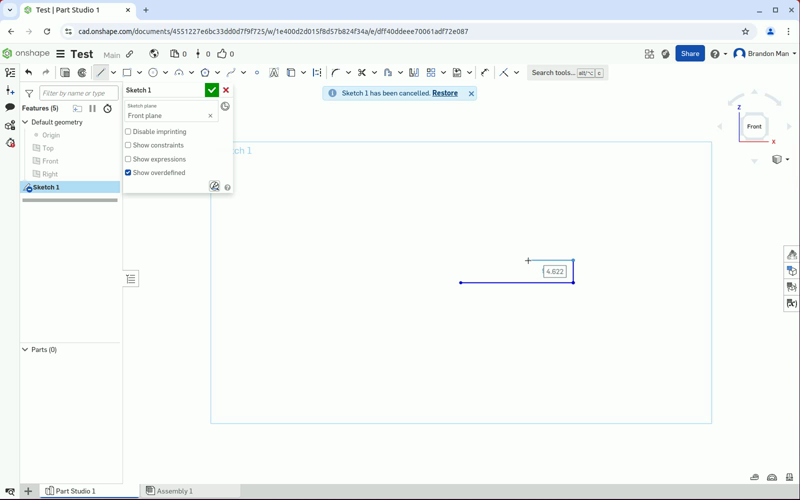
click(528, 260)
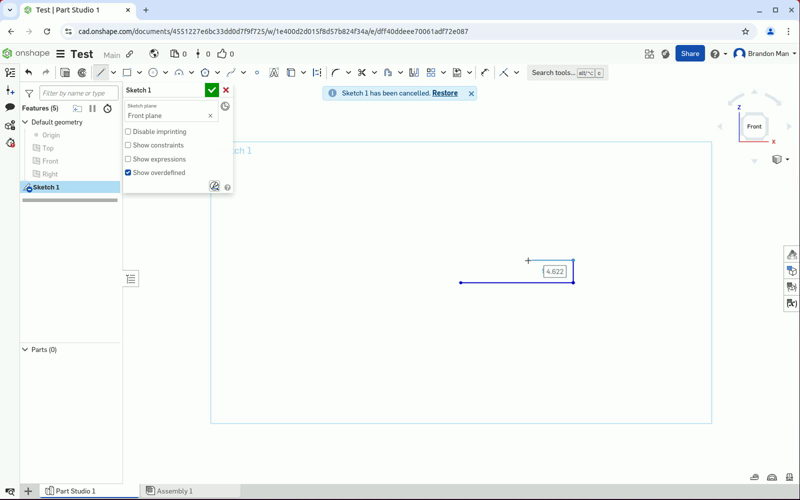
key_up(shift)
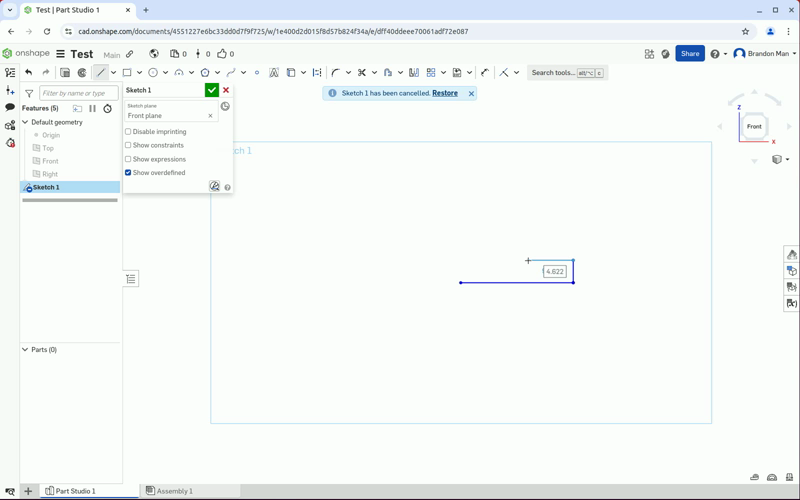
key_down(shift)
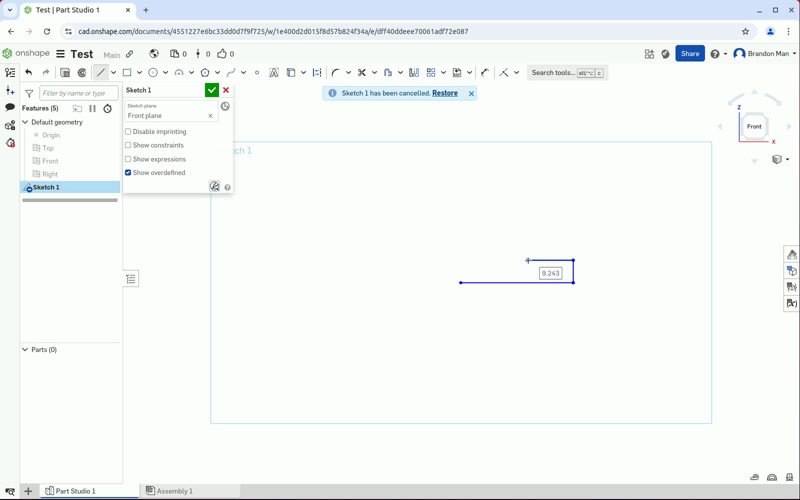
mouse_move(558, 260)
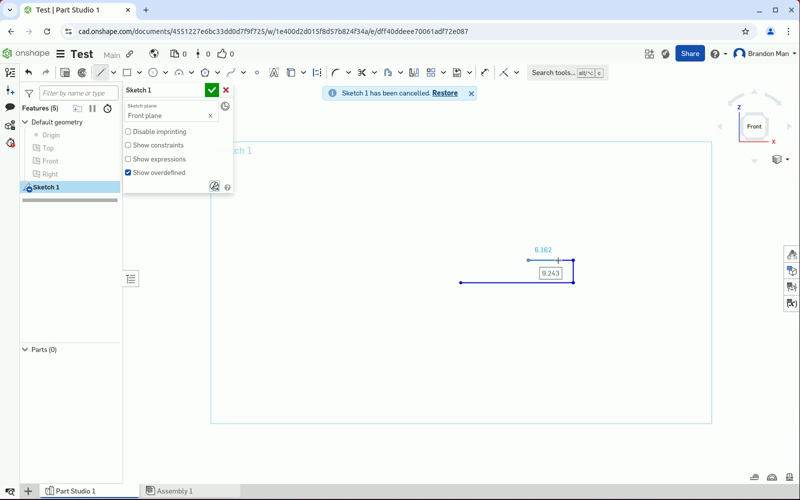
mouse_move(528, 249)
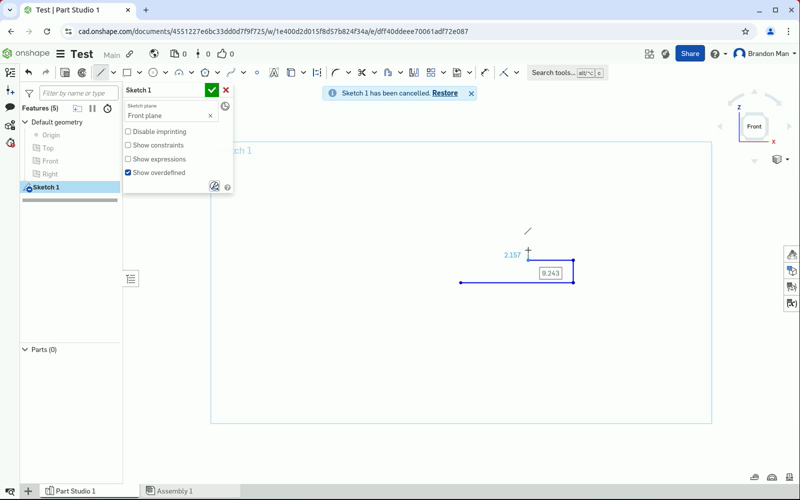
click(528, 249)
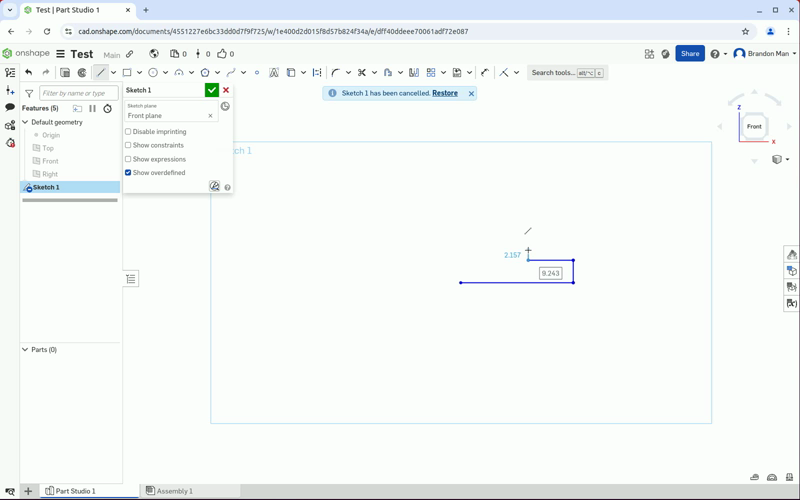
key_up(shift)
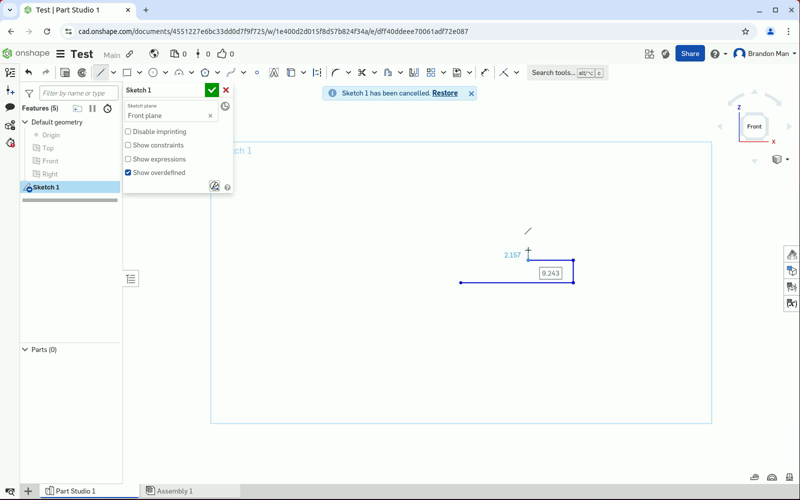
key_down(shift)
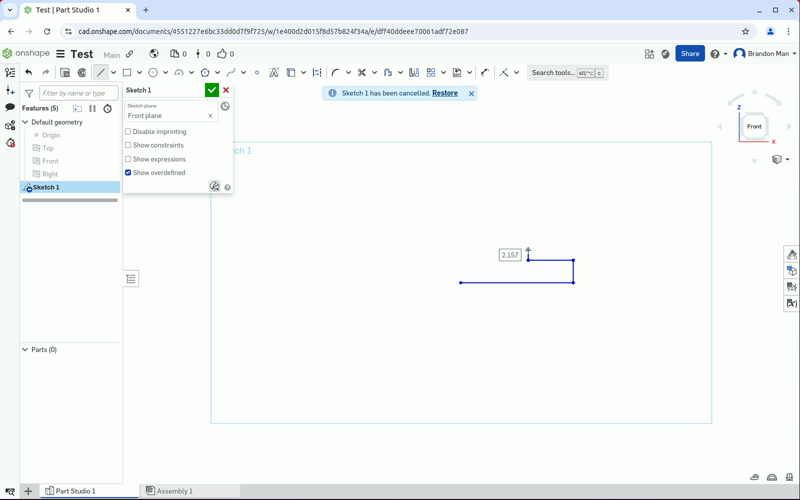
mouse_move(558, 249)
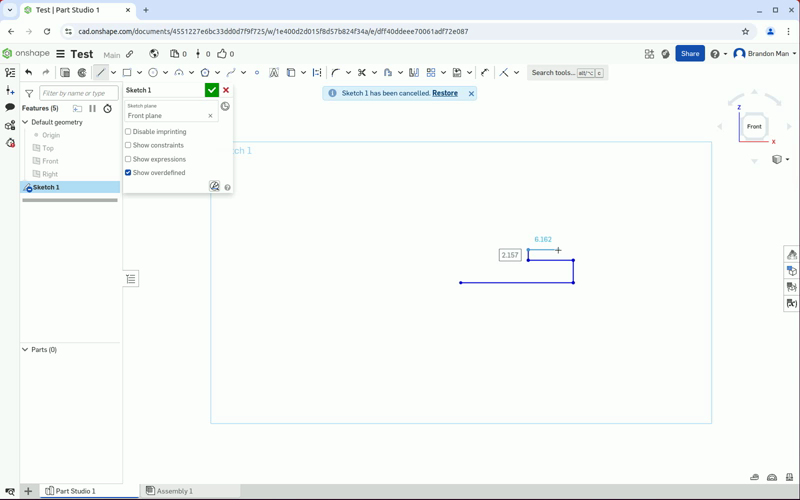
mouse_move(483, 249)
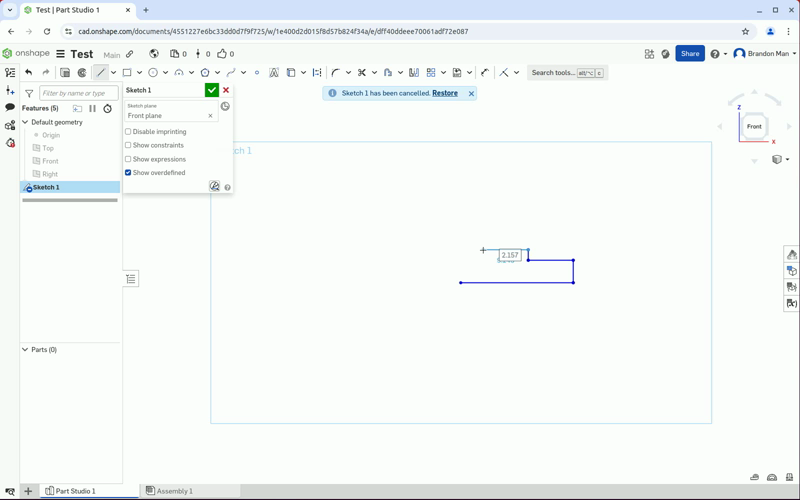
click(483, 249)
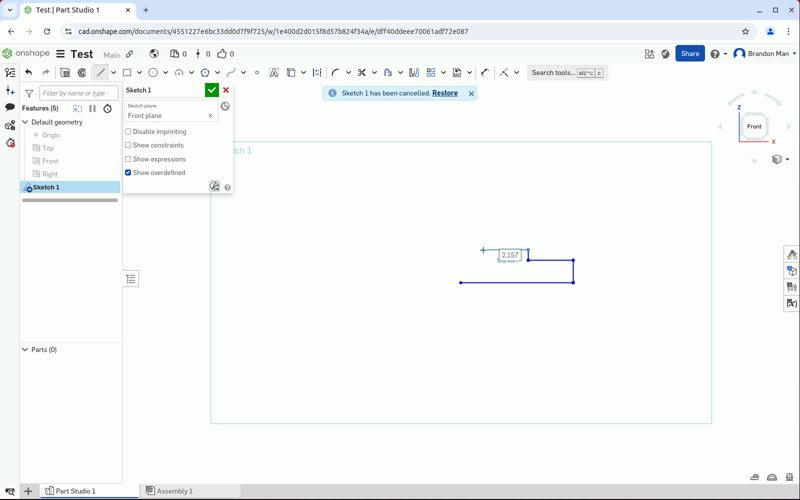
key_up(shift)
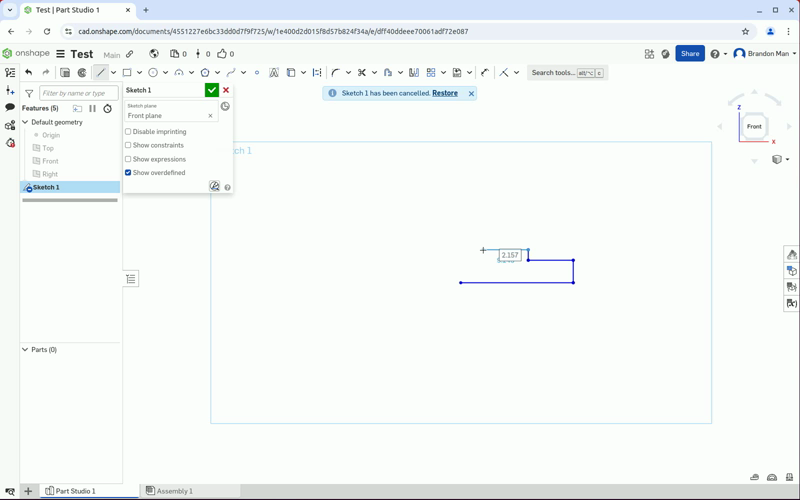
key_down(shift)
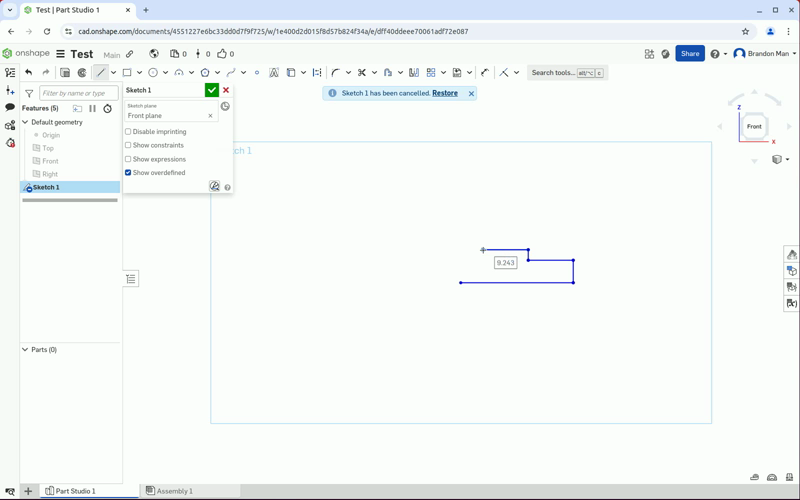
mouse_move(513, 249)
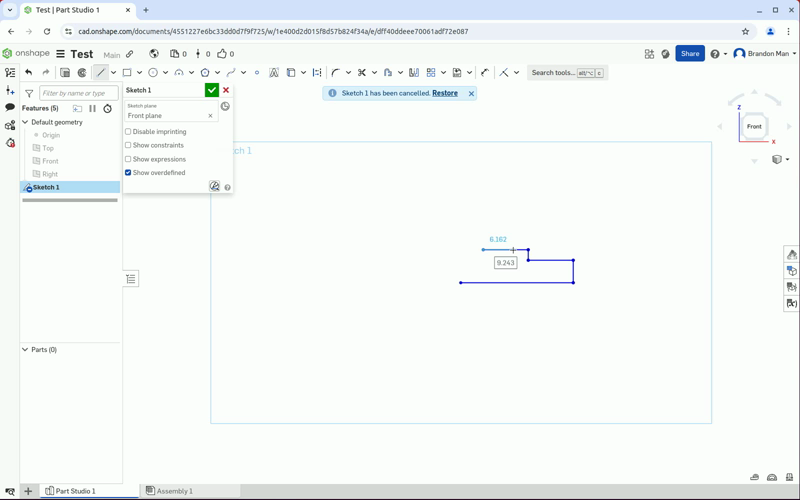
mouse_move(483, 204)
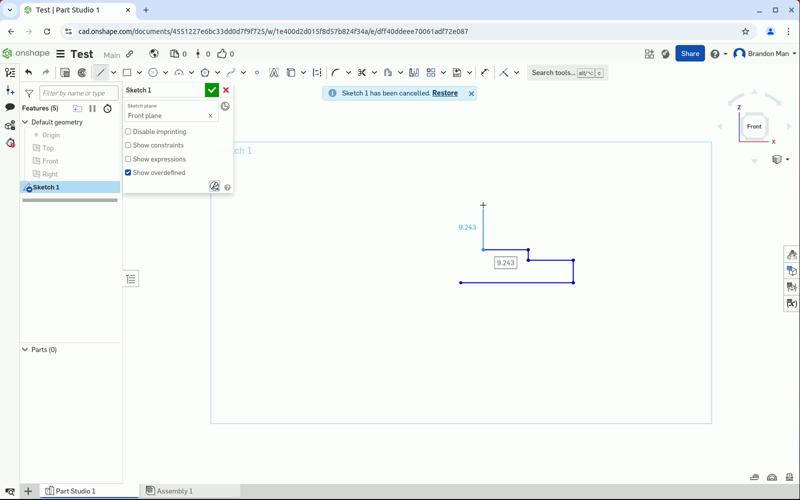
click(483, 204)
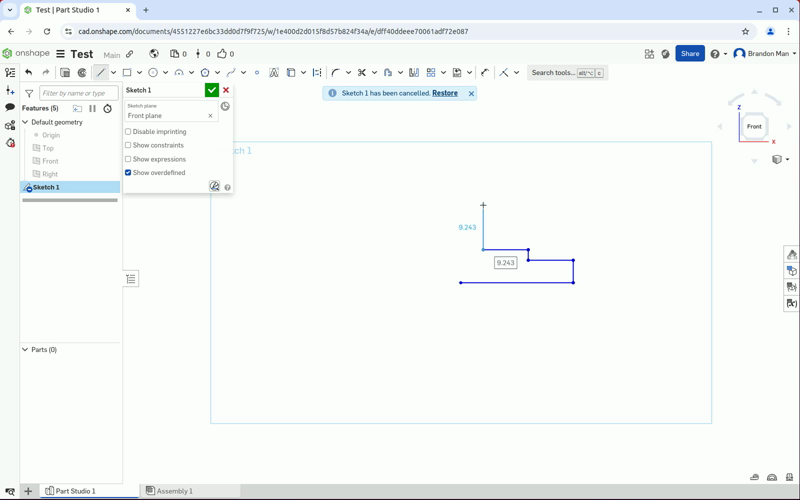
key_up(shift)
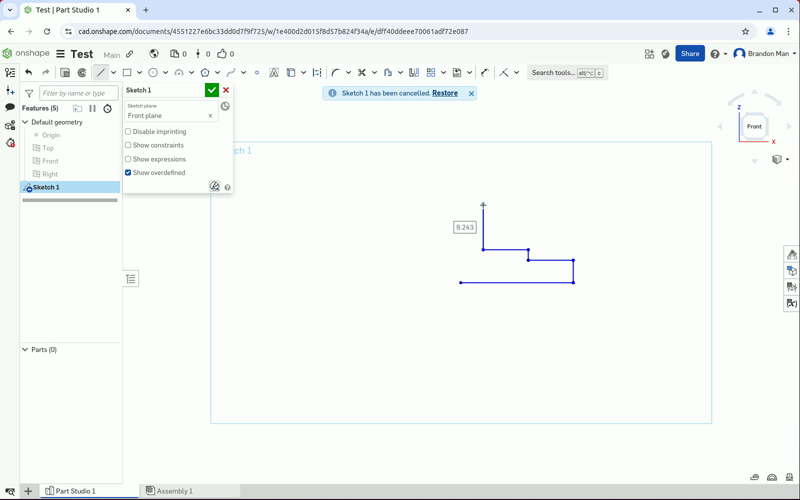
key_down(shift)
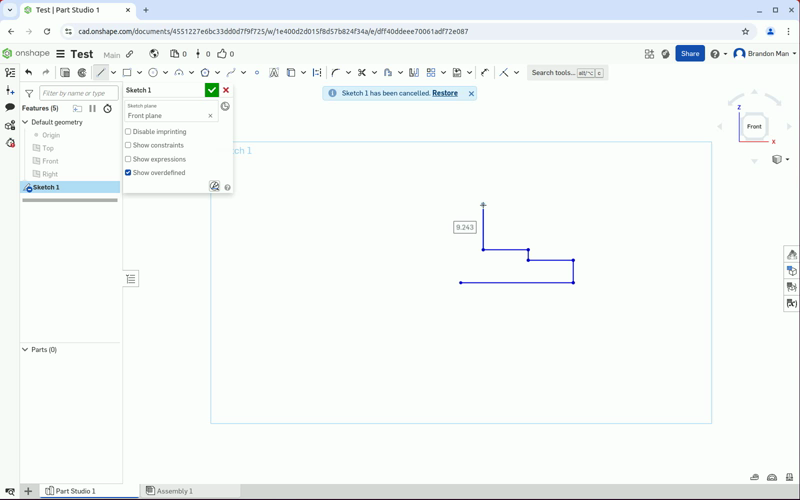
mouse_move(513, 204)
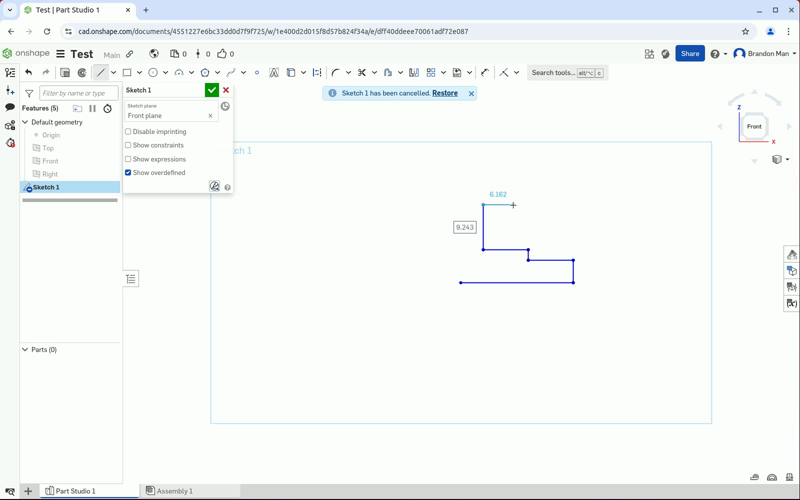
mouse_move(460, 204)
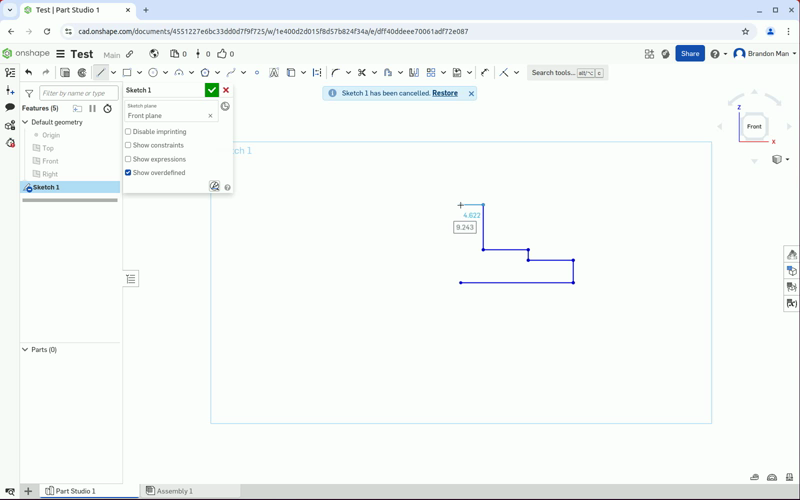
click(460, 204)
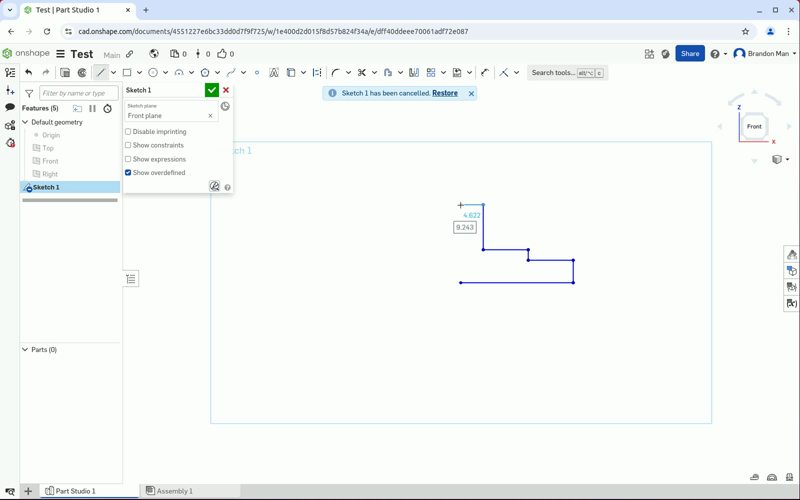
key_up(shift)
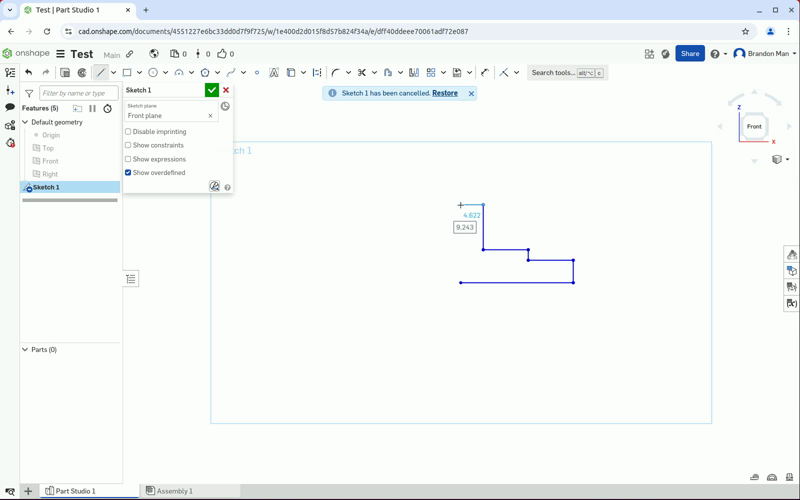
key_down(shift)
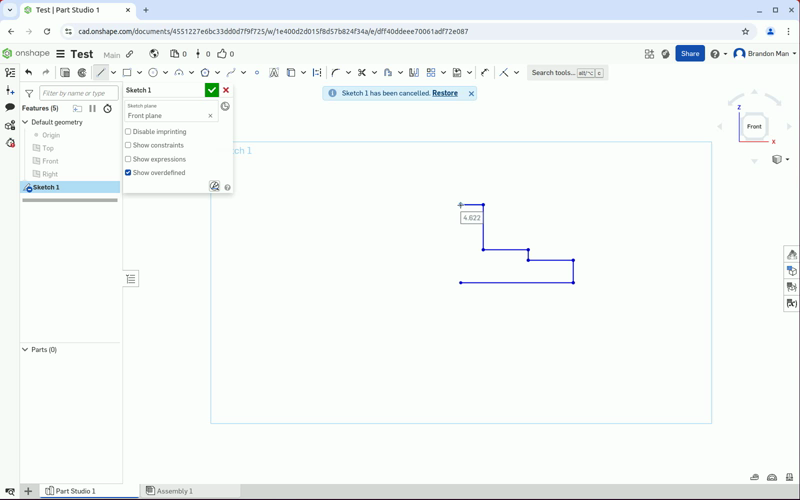
mouse_move(490, 204)
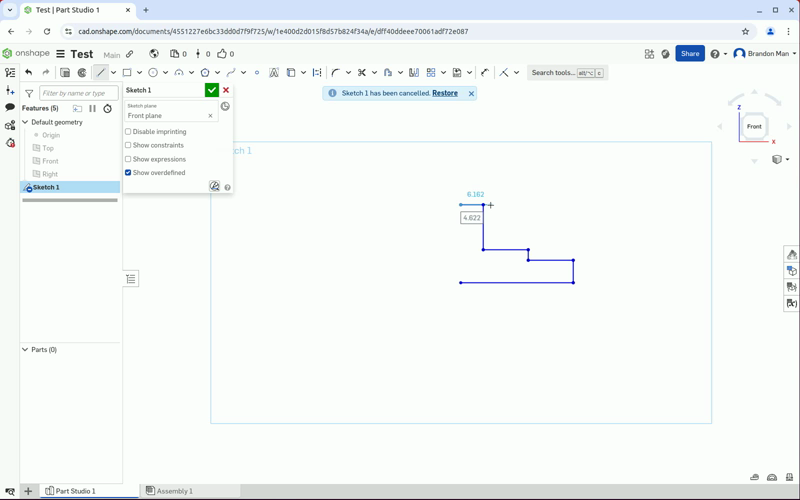
mouse_move(460, 226)
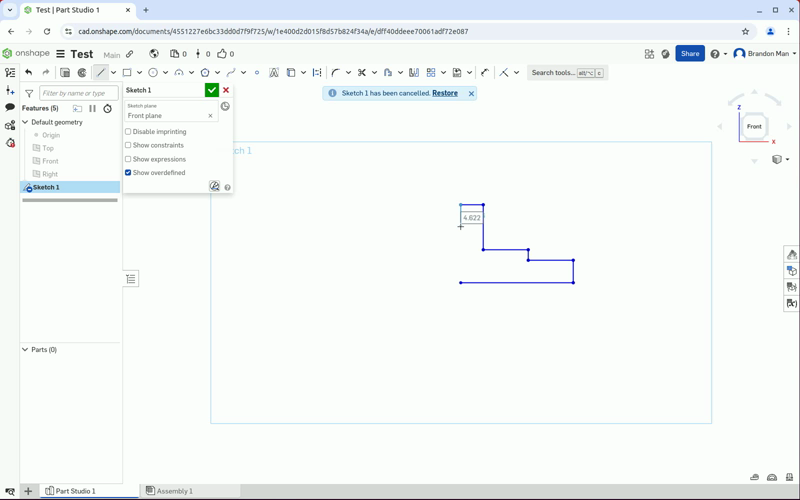
click(460, 226)
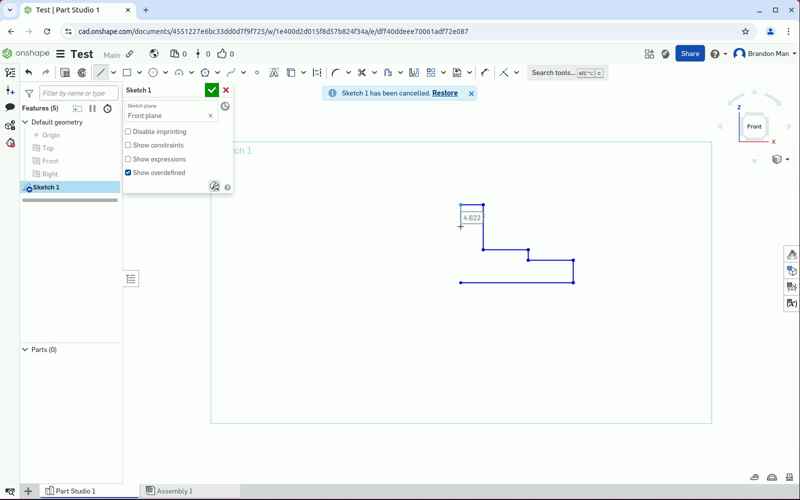
key_up(shift)
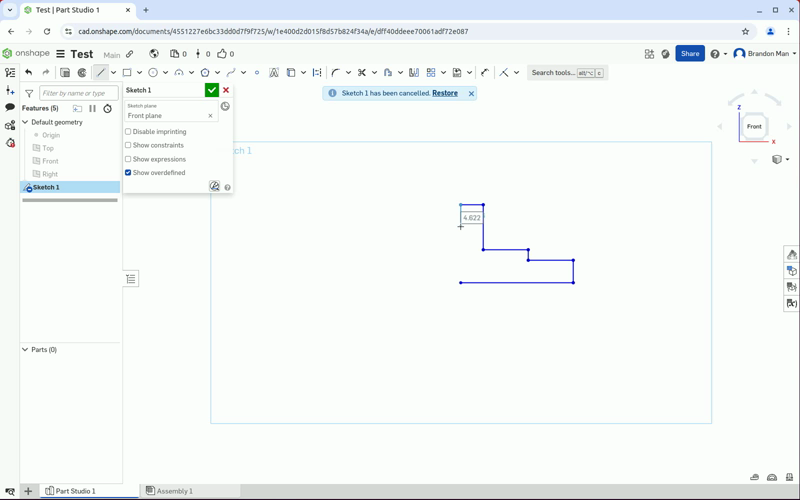
mouse_move(490, 226)
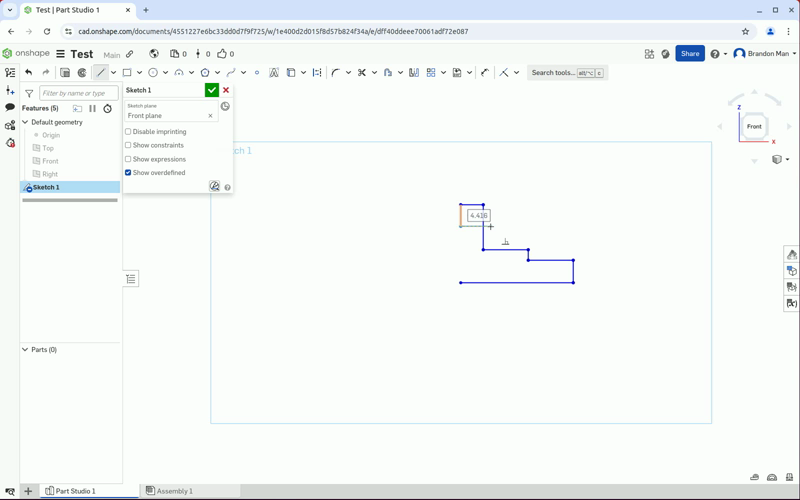
key_down(shift)
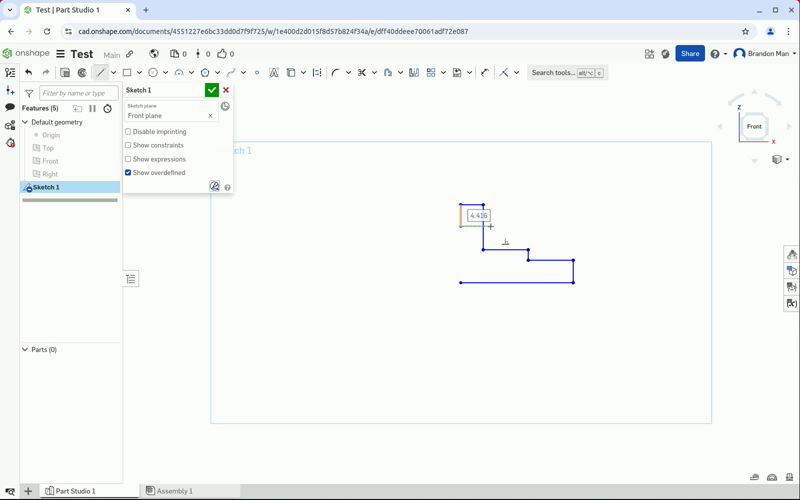
mouse_move(460, 282)
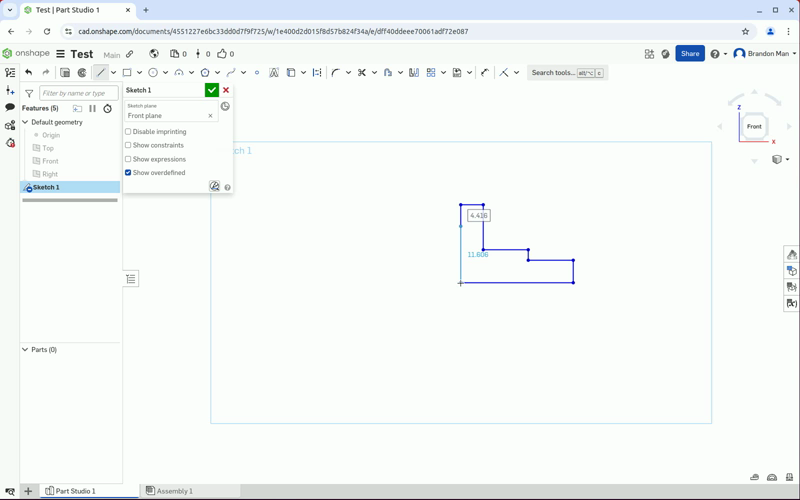
key_up(shift)
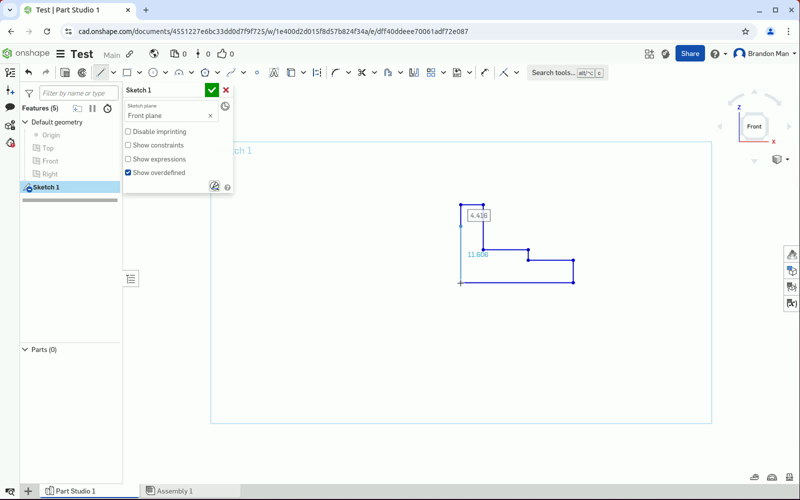
click(460, 282)
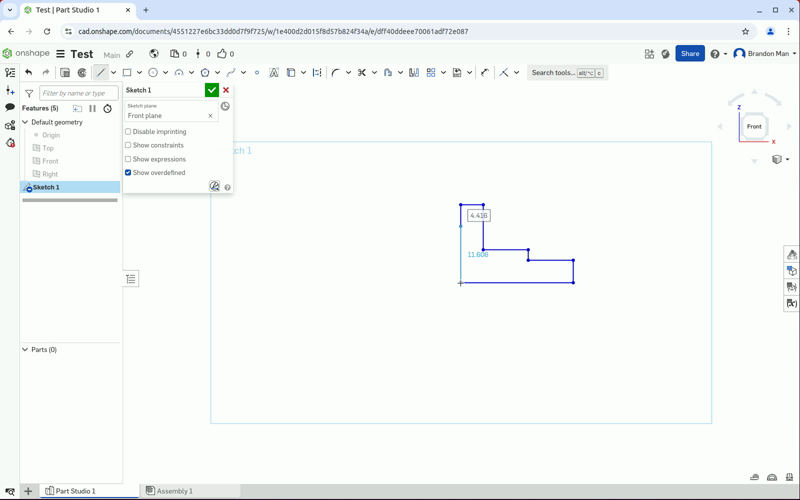
key(esc)
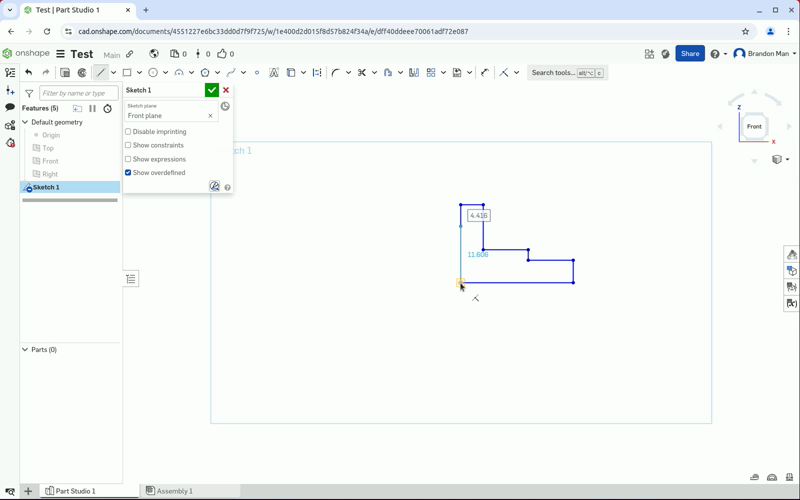
mouse_move(464, 258)
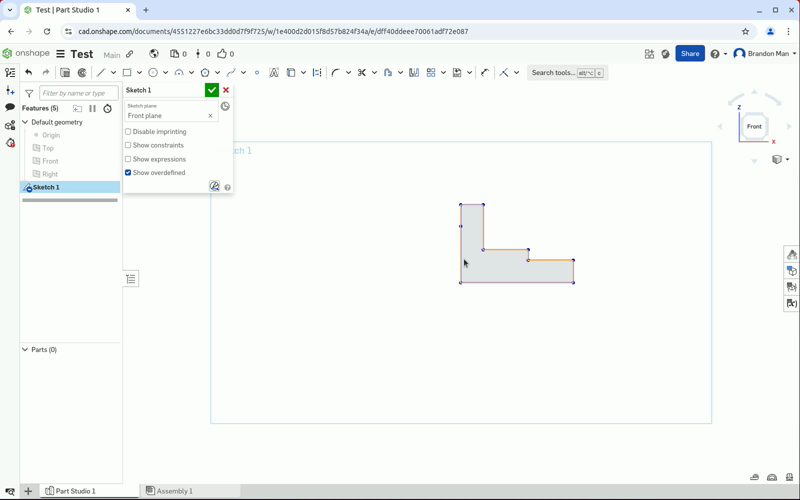
click(464, 258)
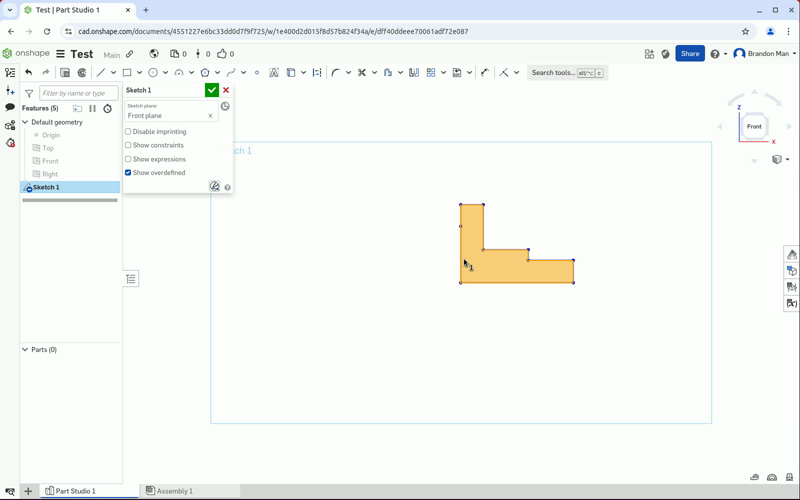
mouse_move(73, 352)
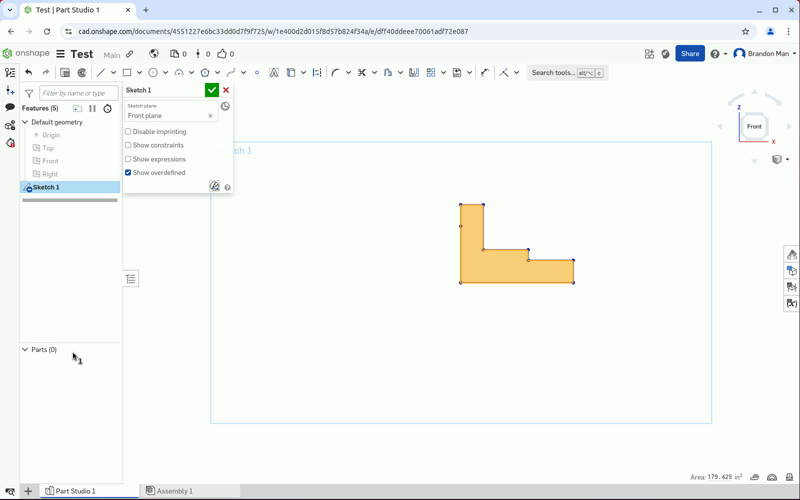
key(shift+y)
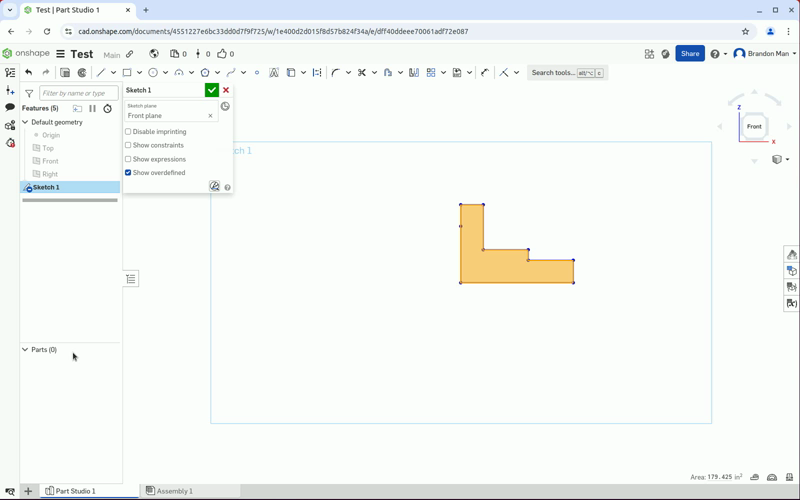
key(shift+e)
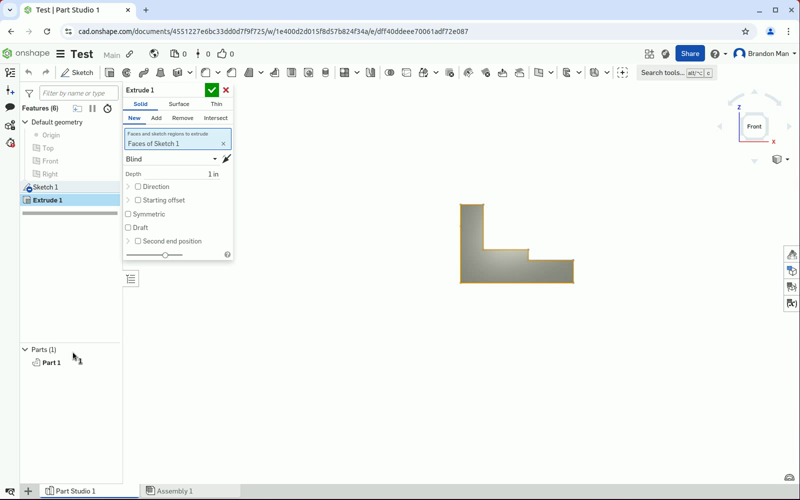
mouse_move(143, 106)
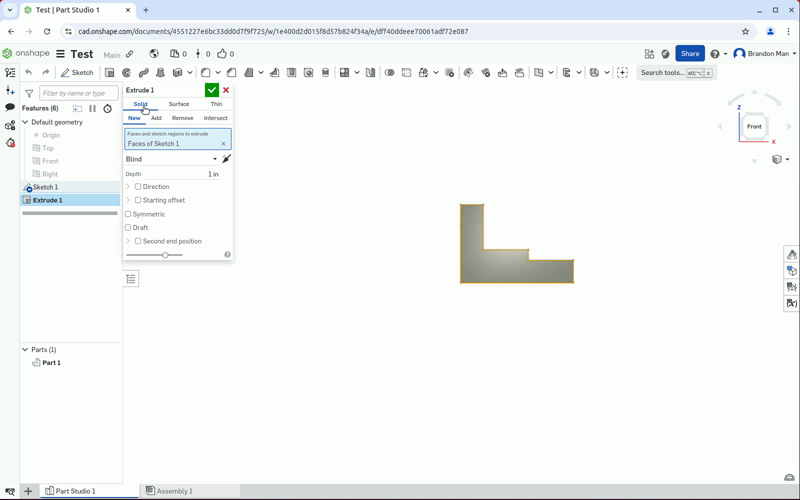
click(143, 106)
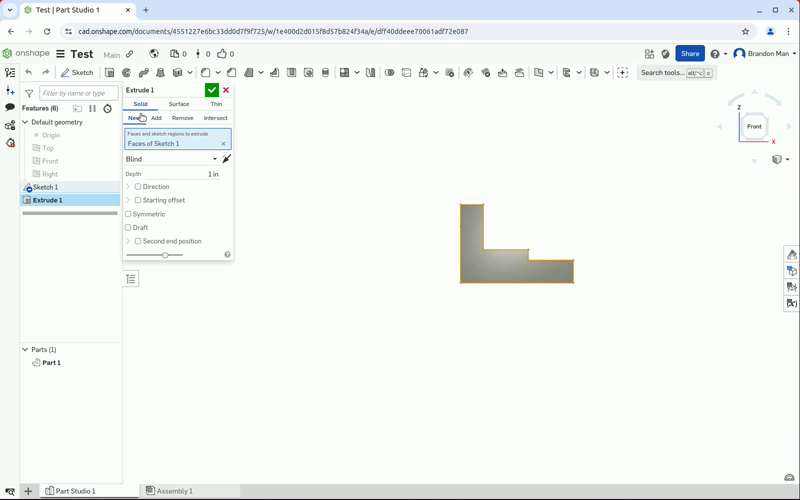
mouse_move(137, 120)
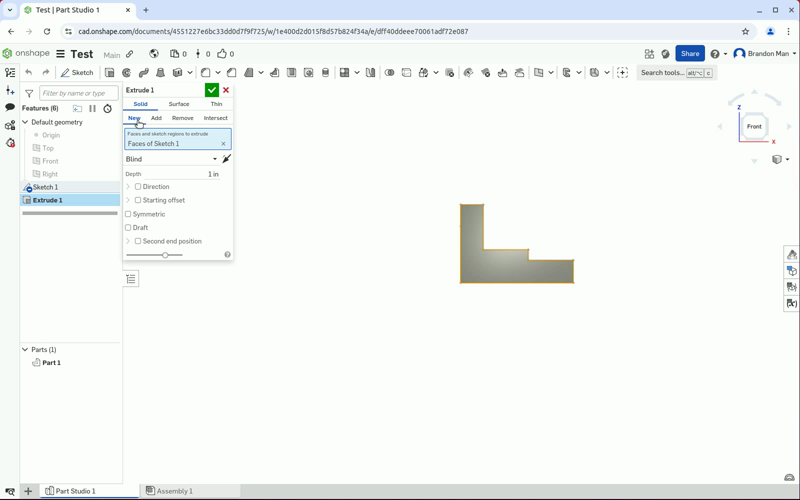
click(137, 120)
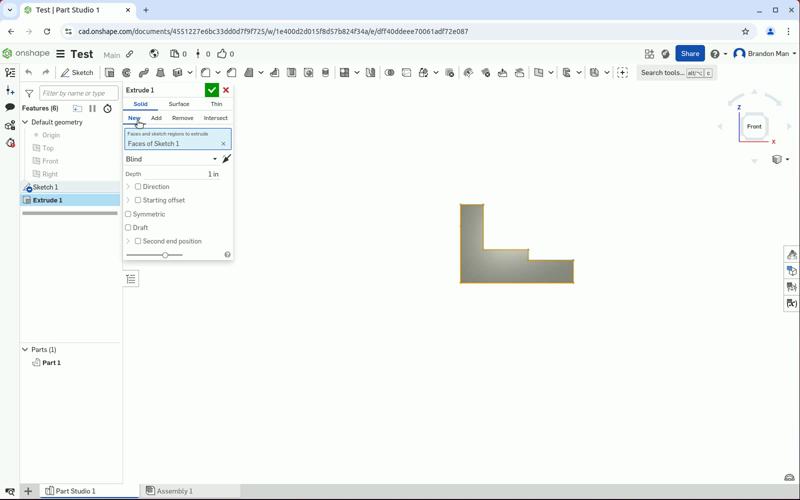
key(tab, 4)
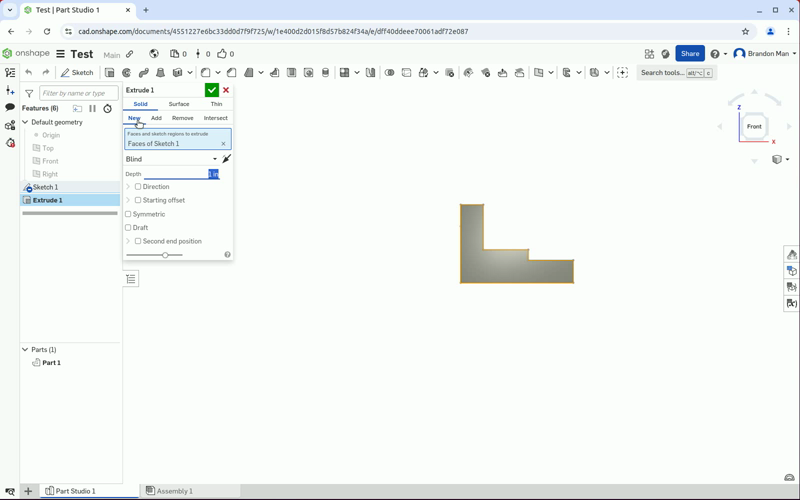
text(9.147)
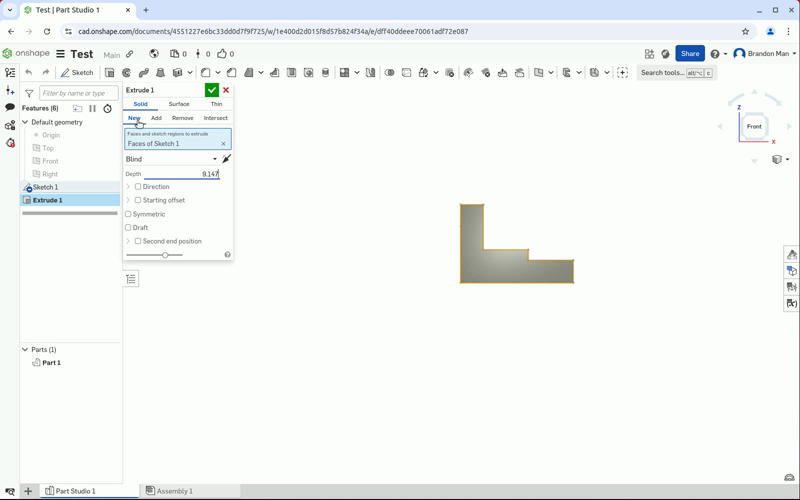
key(enter)
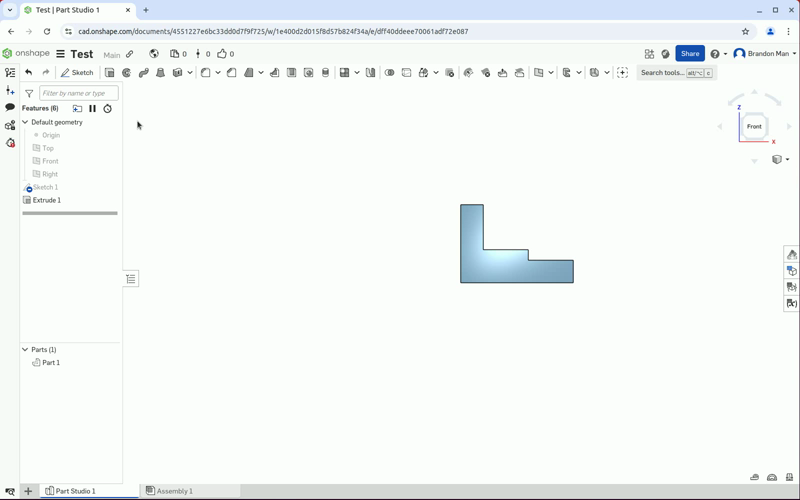
key(shift+h)
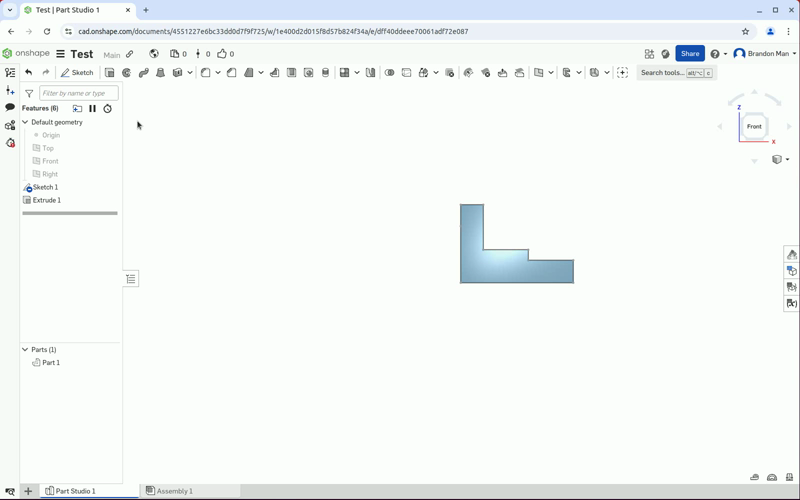
key(shift+h)
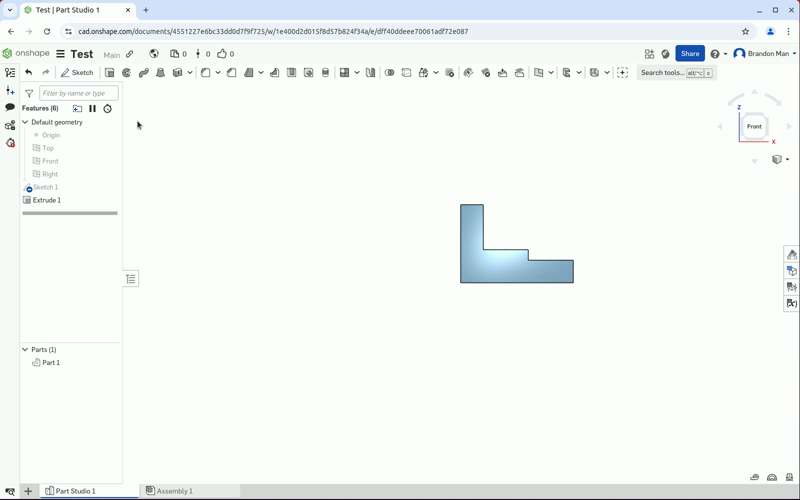
mouse_move(73, 189)
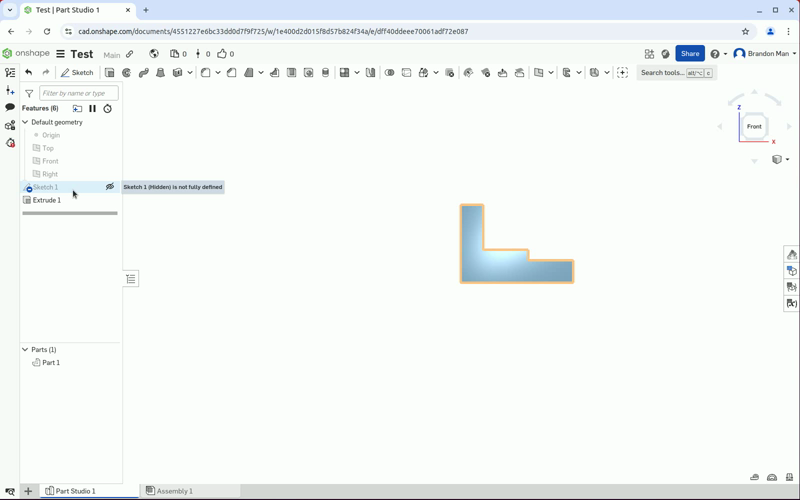
click(73, 189)
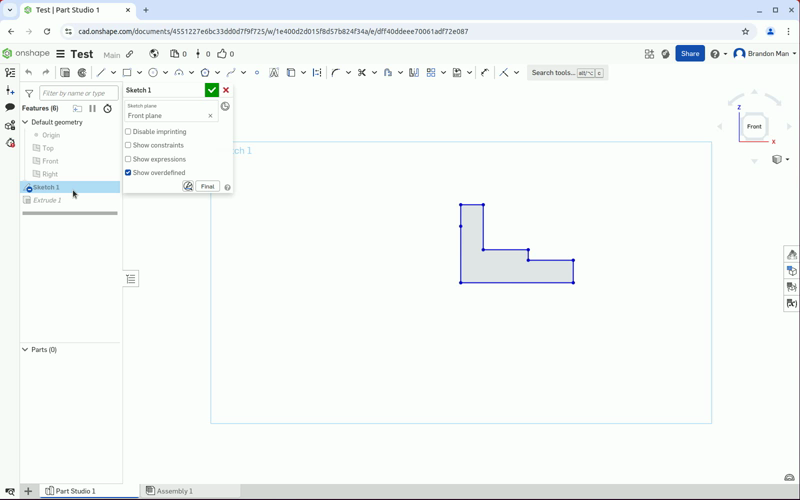
mouse_move(229, 92)
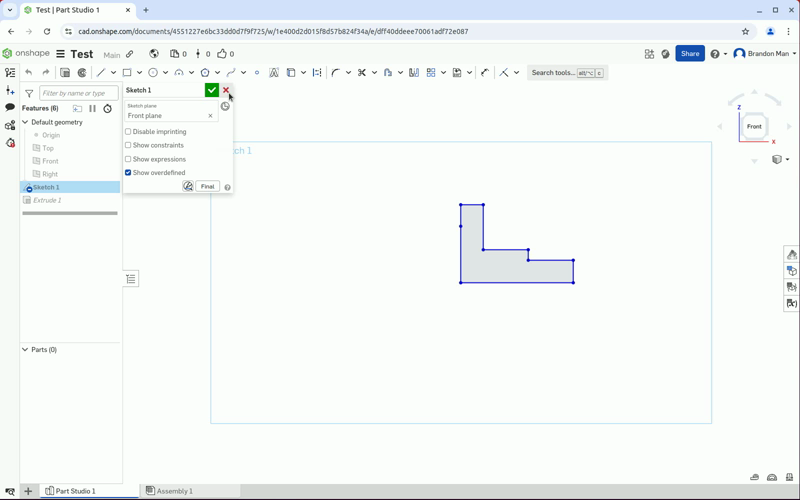
click(229, 92)
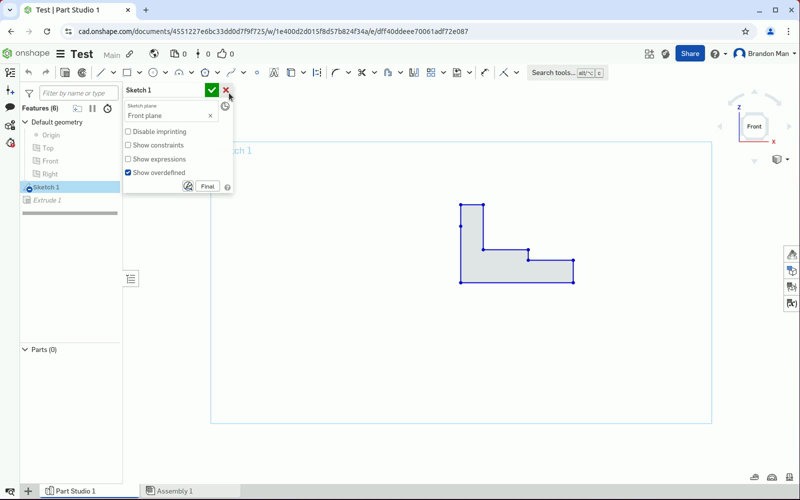
key(shift+s)
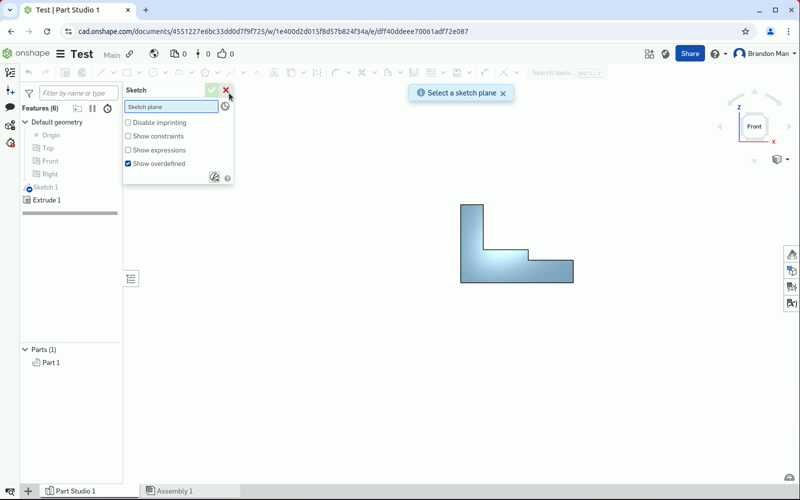
mouse_move(73, 163)
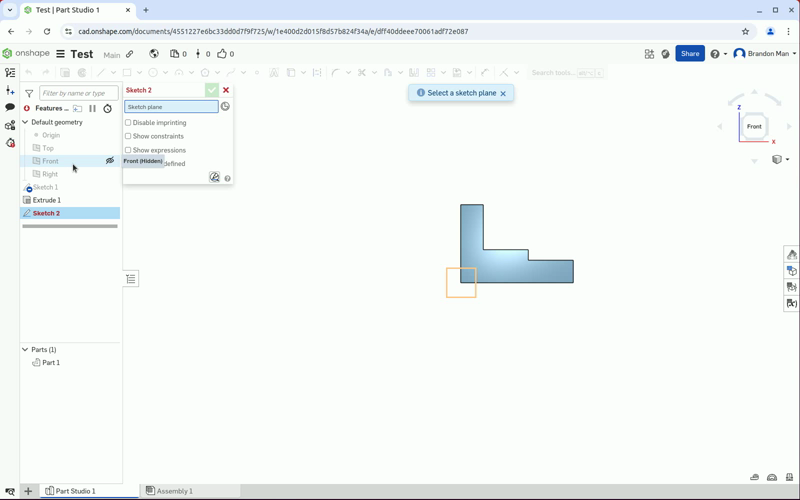
click(73, 163)
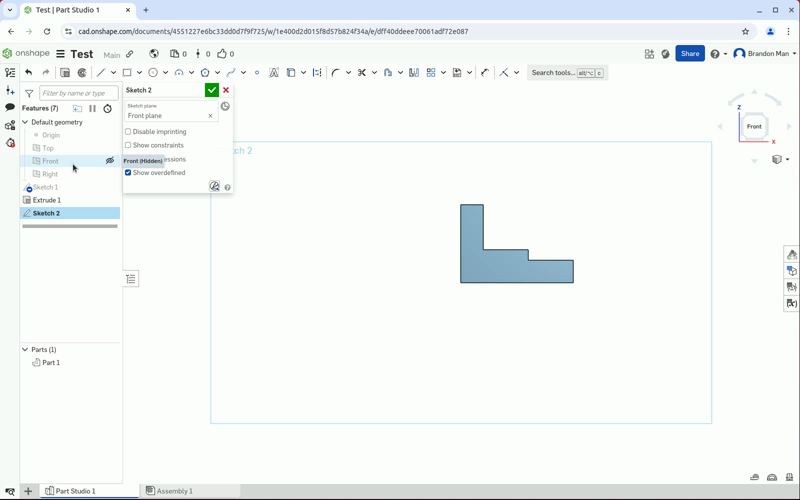
mouse_move(73, 352)
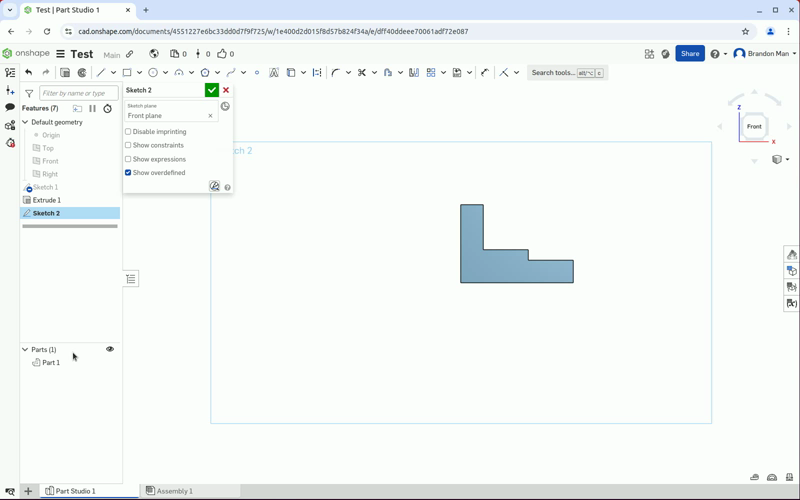
key(y)
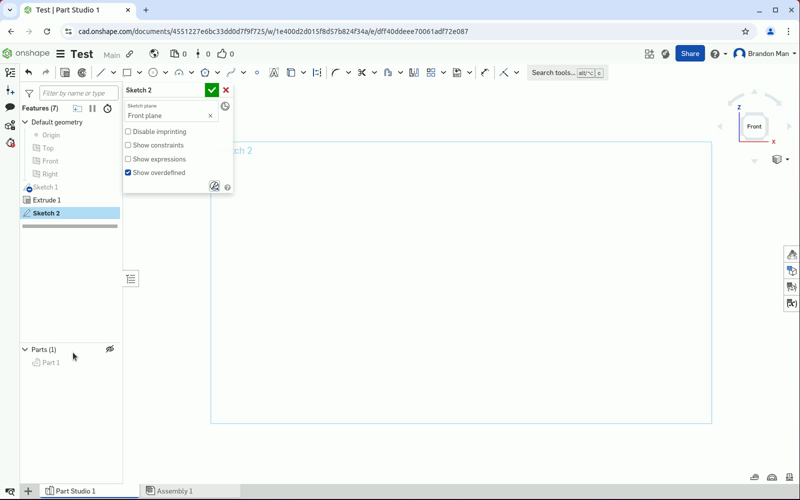
key(l)
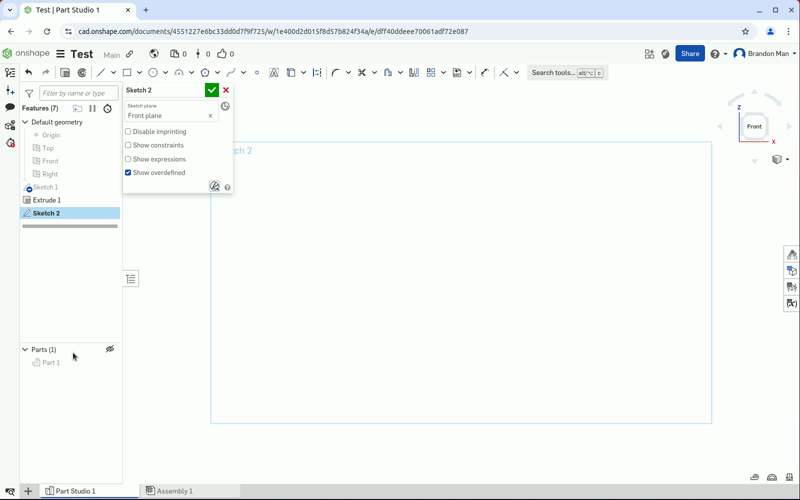
key_down(shift)
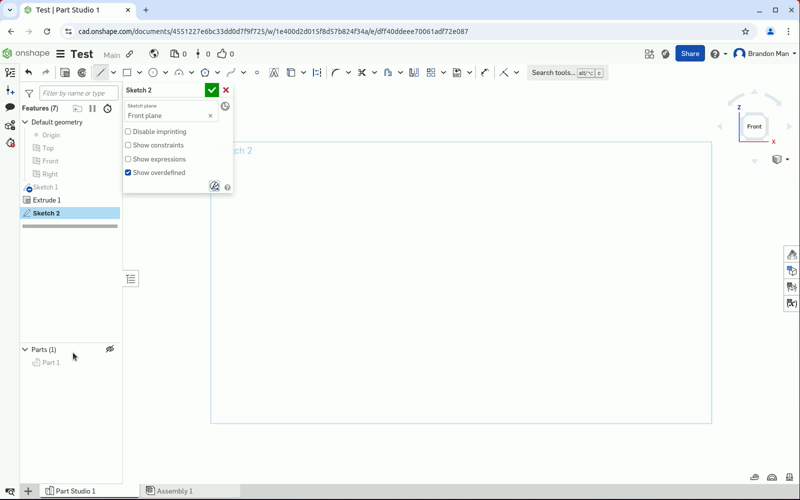
mouse_move(483, 249)
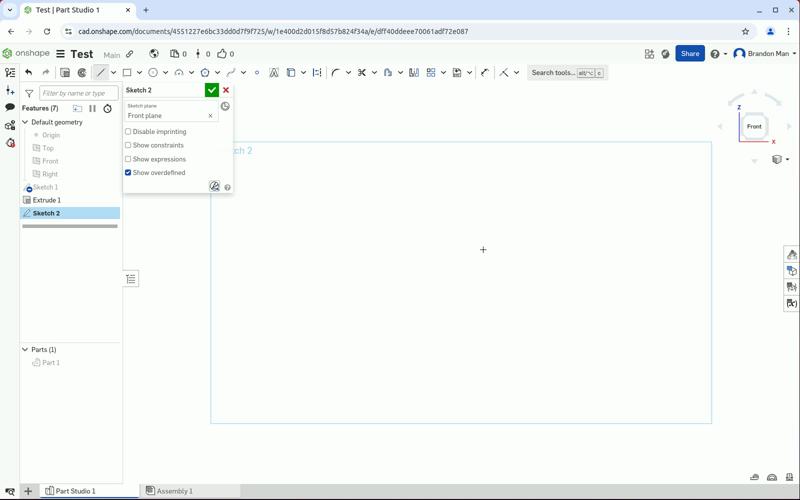
click(483, 249)
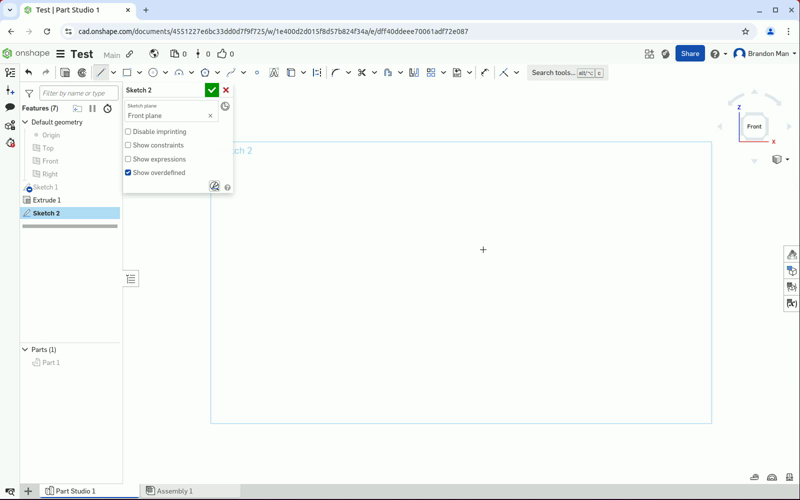
key_up(shift)
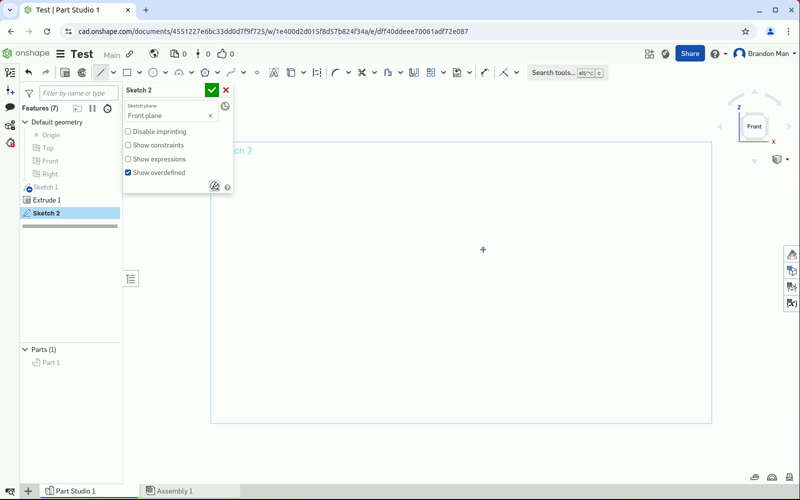
key_down(shift)
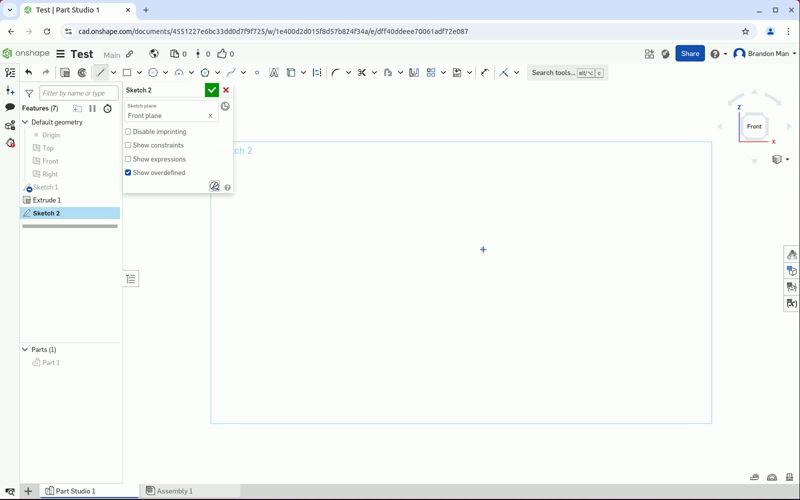
mouse_move(513, 249)
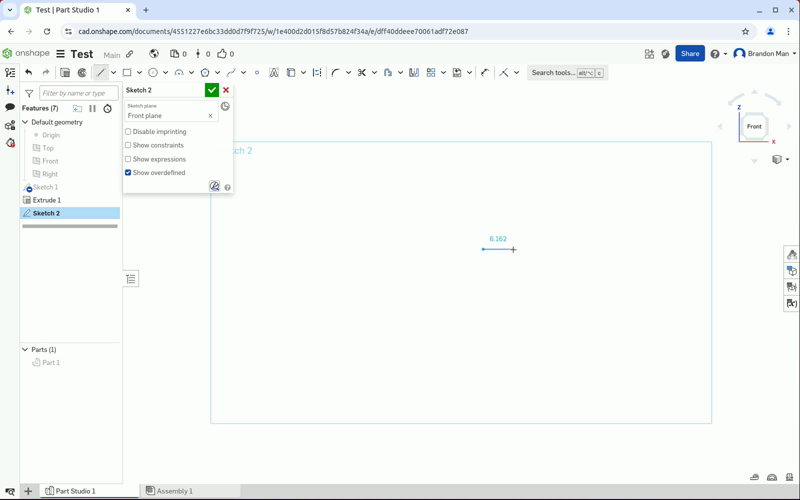
mouse_move(528, 249)
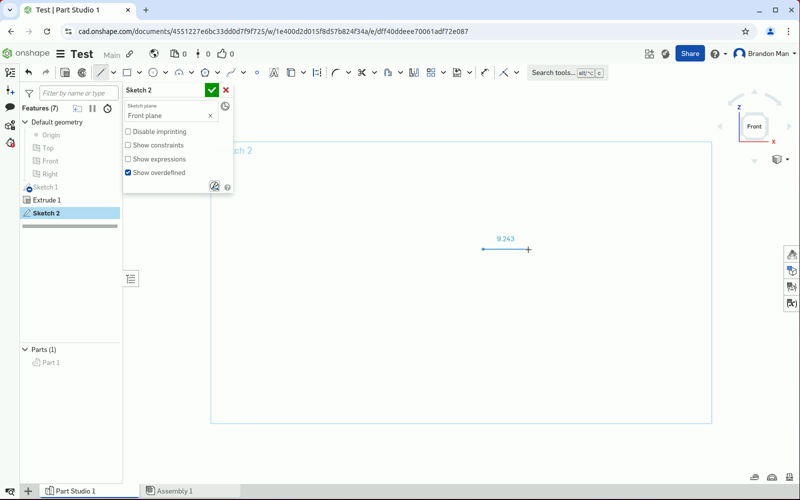
click(528, 249)
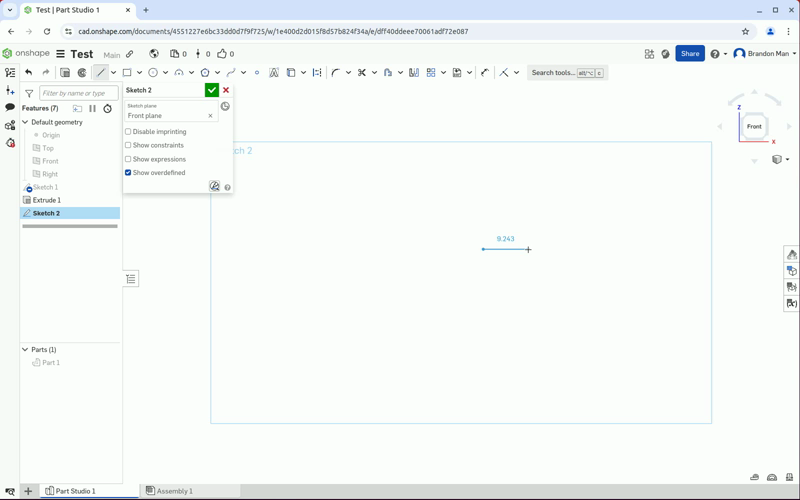
key_up(shift)
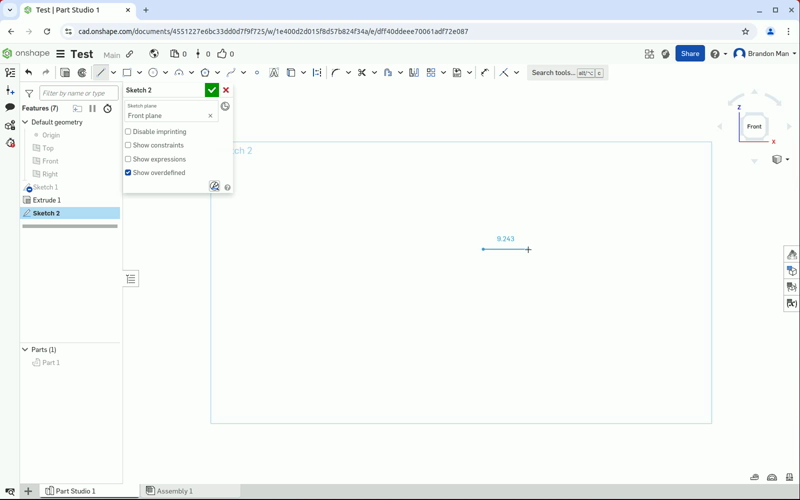
key_down(shift)
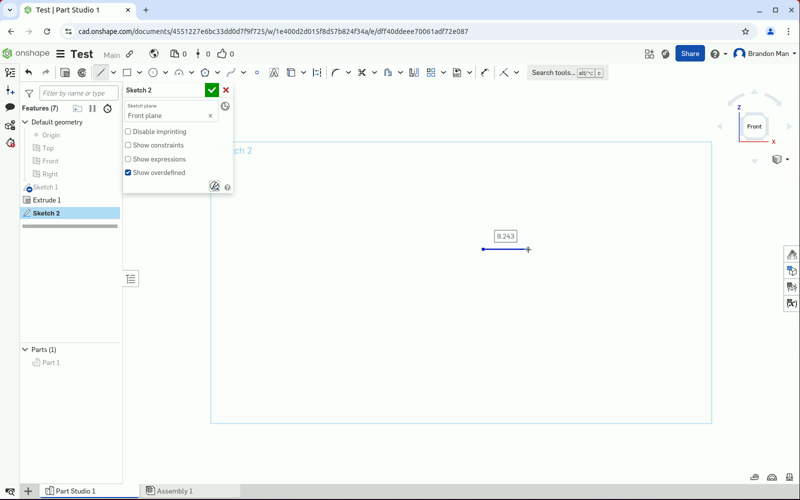
mouse_move(558, 249)
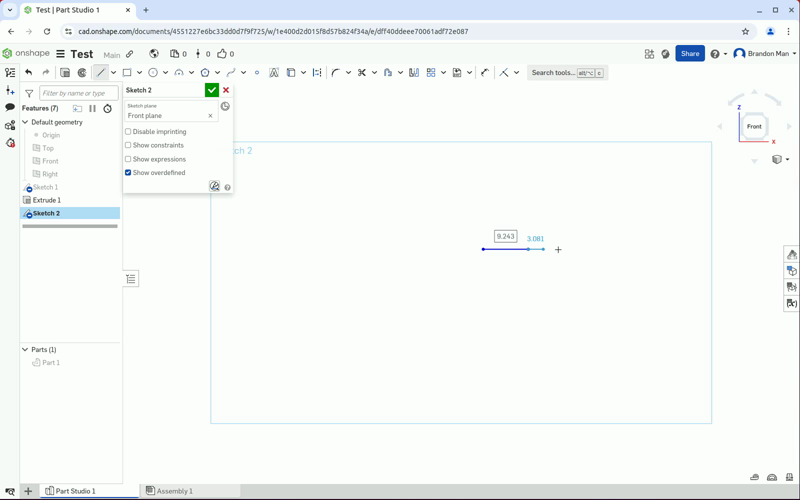
mouse_move(528, 225)
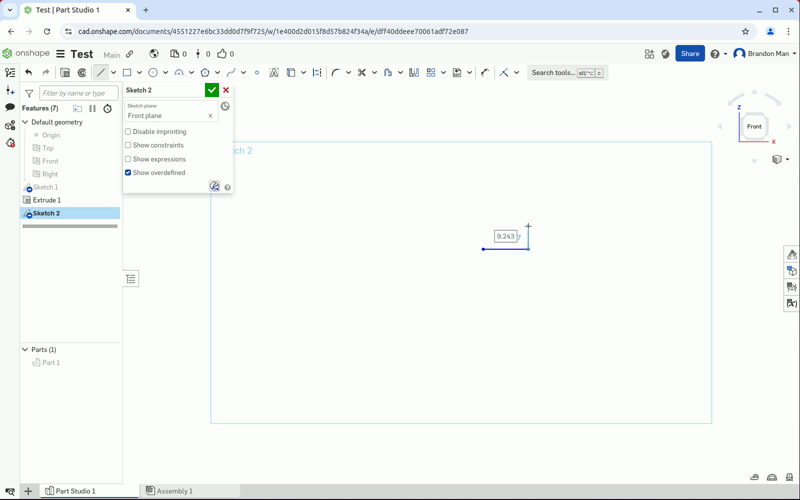
click(528, 225)
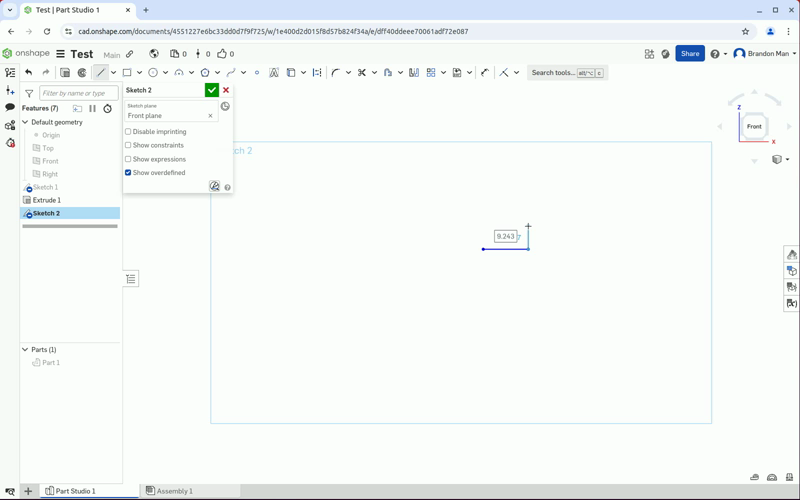
key_up(shift)
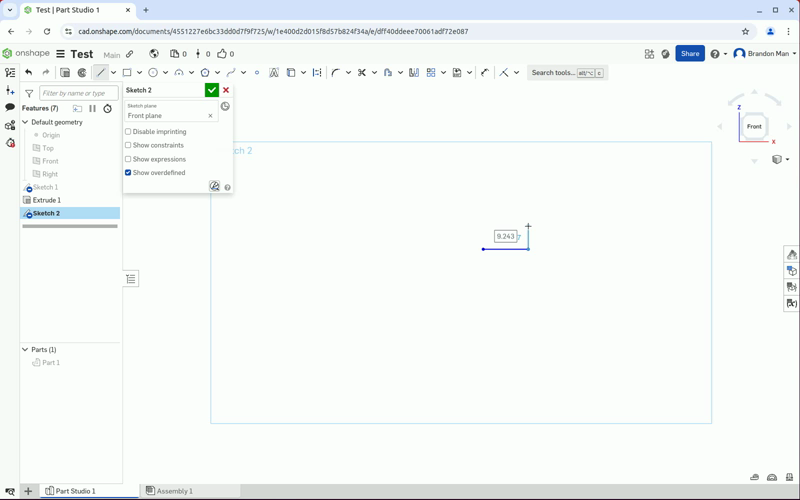
key_down(shift)
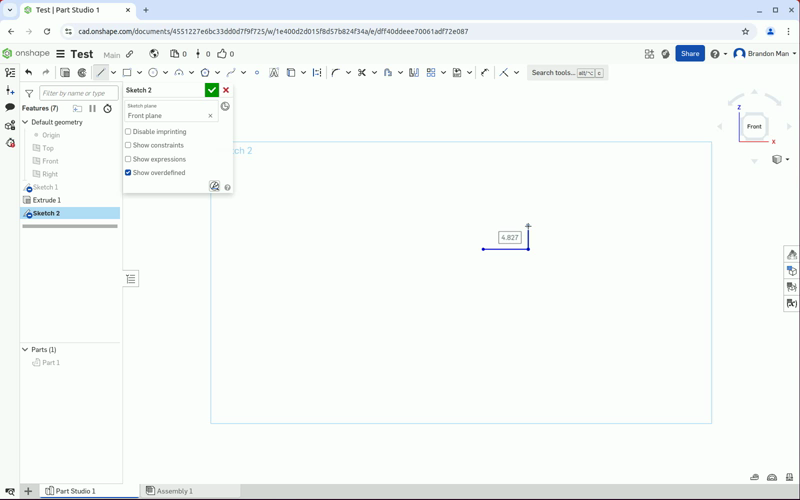
mouse_move(558, 225)
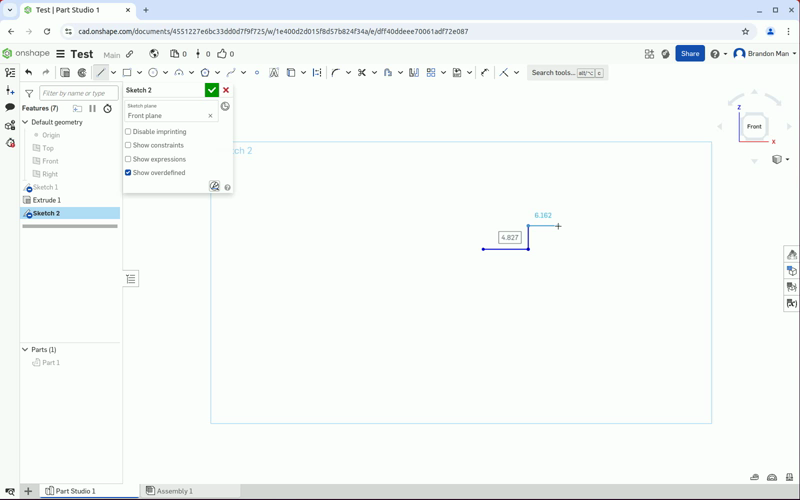
mouse_move(505, 225)
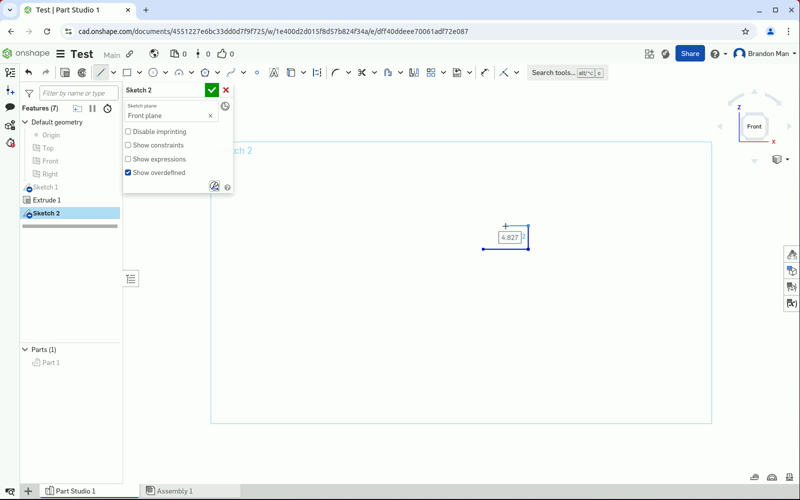
click(505, 225)
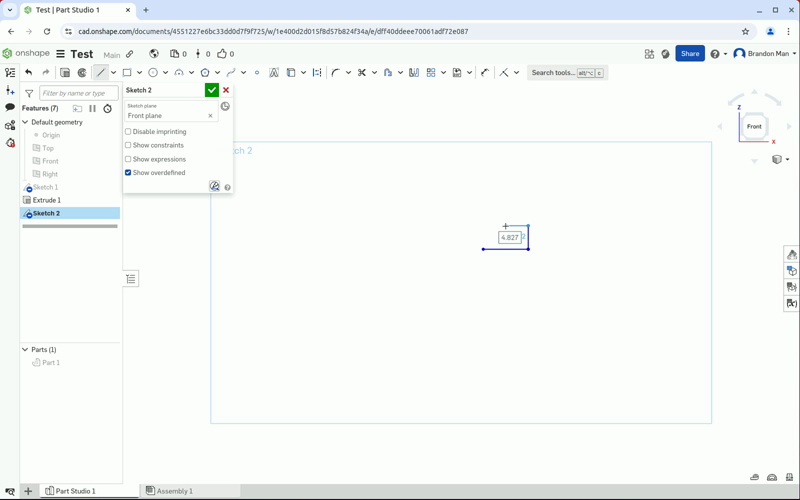
key_up(shift)
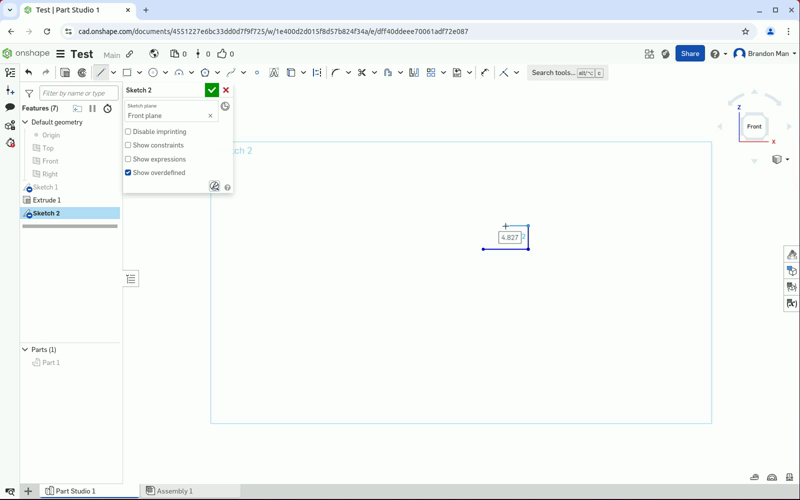
key_down(shift)
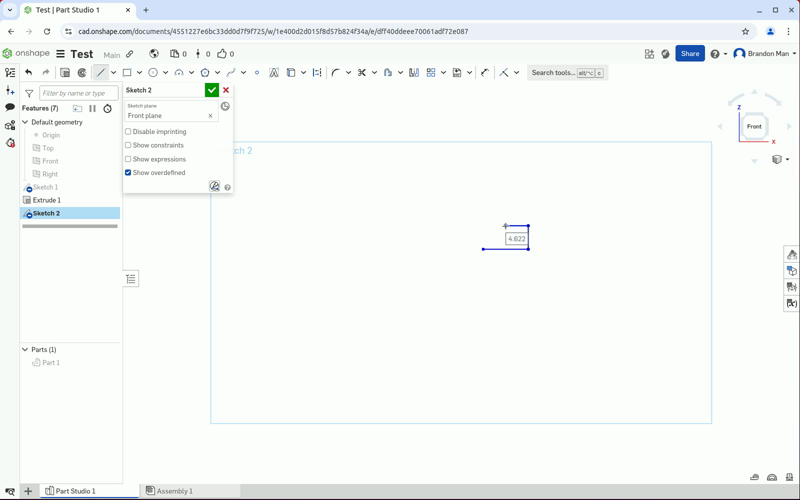
mouse_move(535, 225)
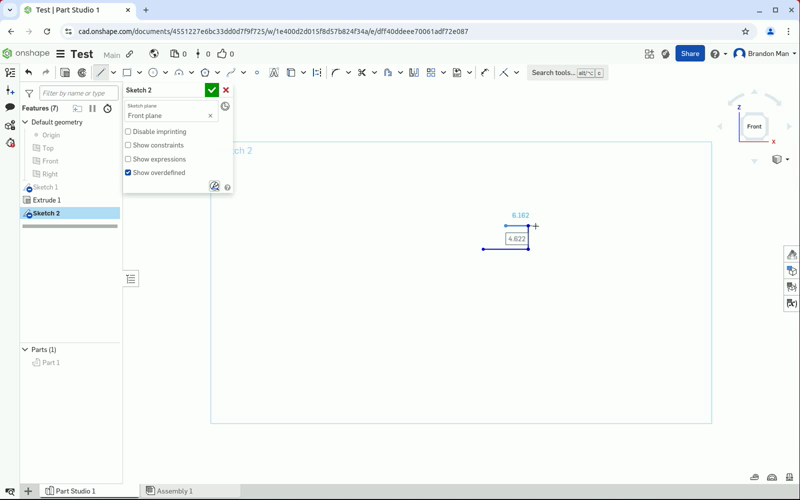
mouse_move(505, 203)
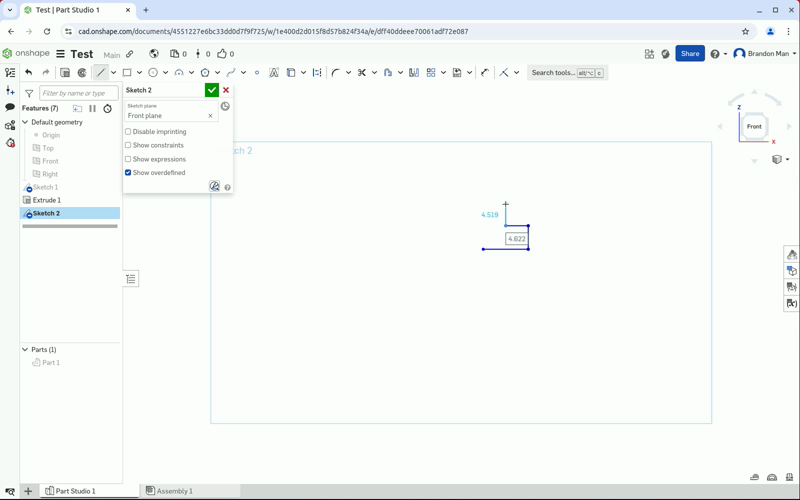
click(505, 203)
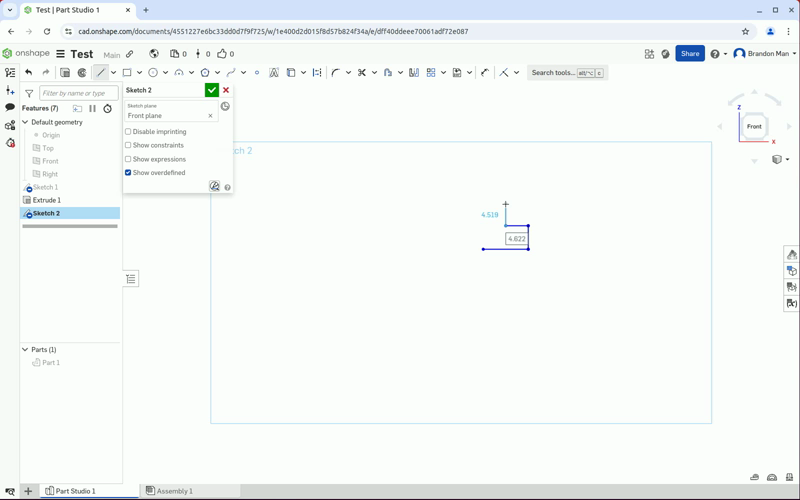
key_up(shift)
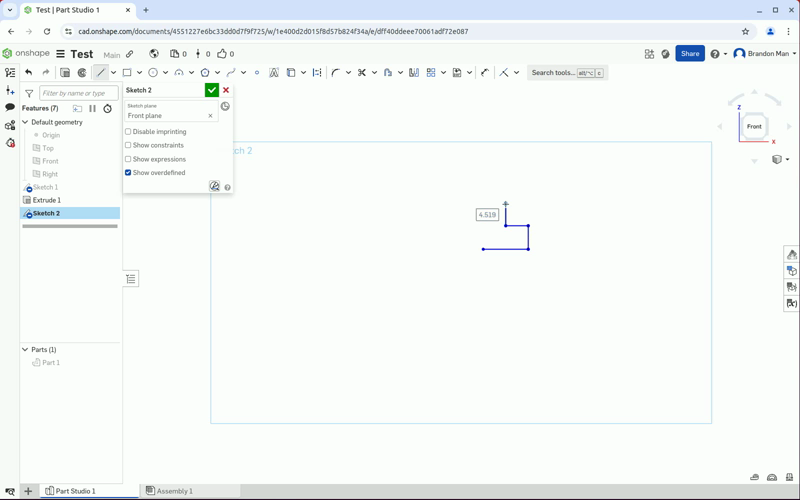
key_down(shift)
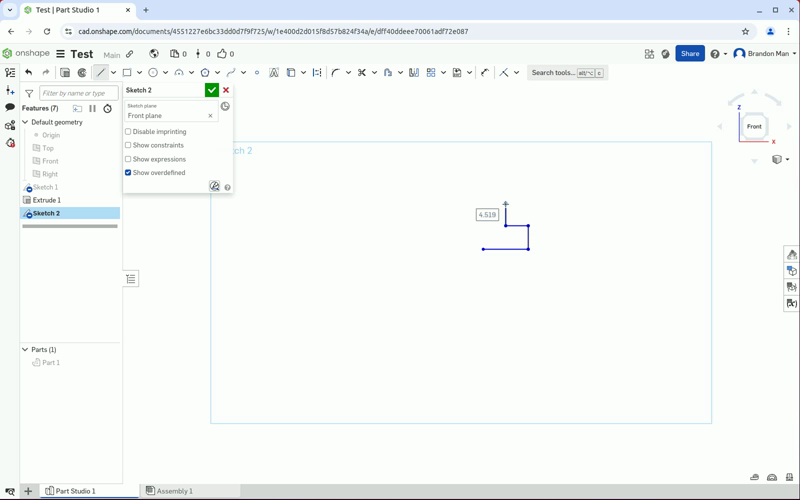
mouse_move(535, 203)
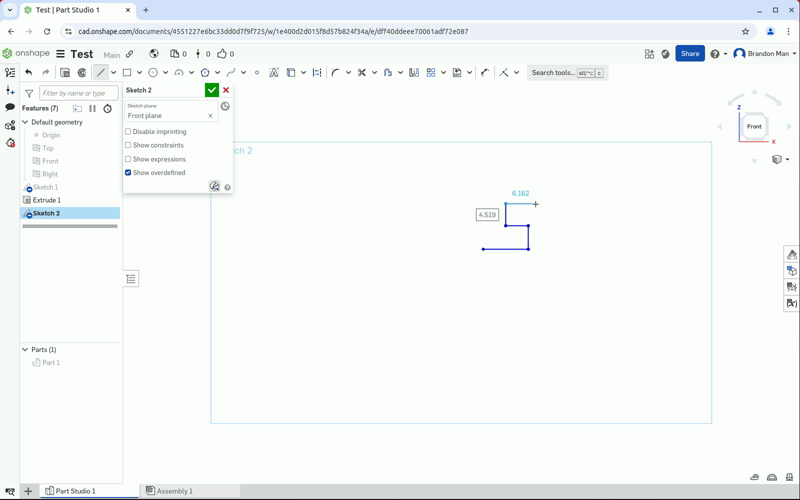
mouse_move(483, 203)
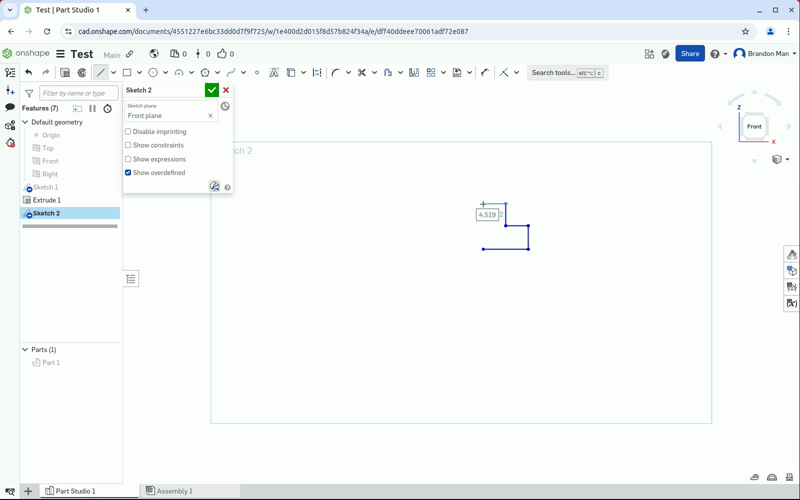
click(483, 203)
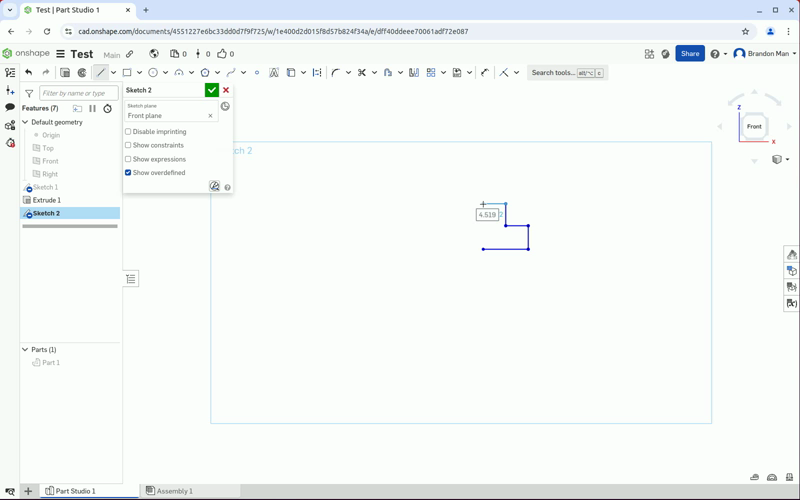
key_up(shift)
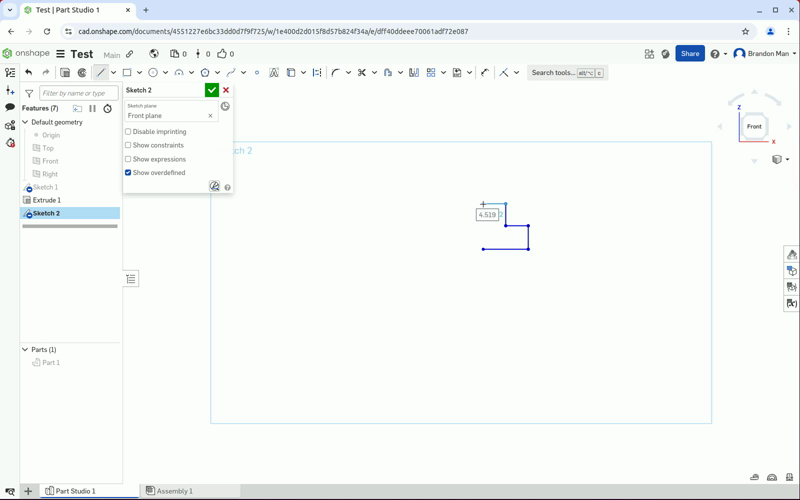
mouse_move(513, 203)
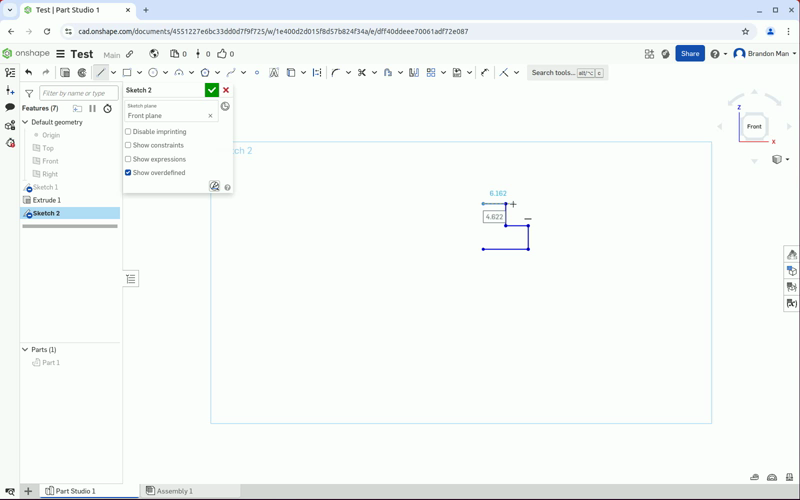
key_down(shift)
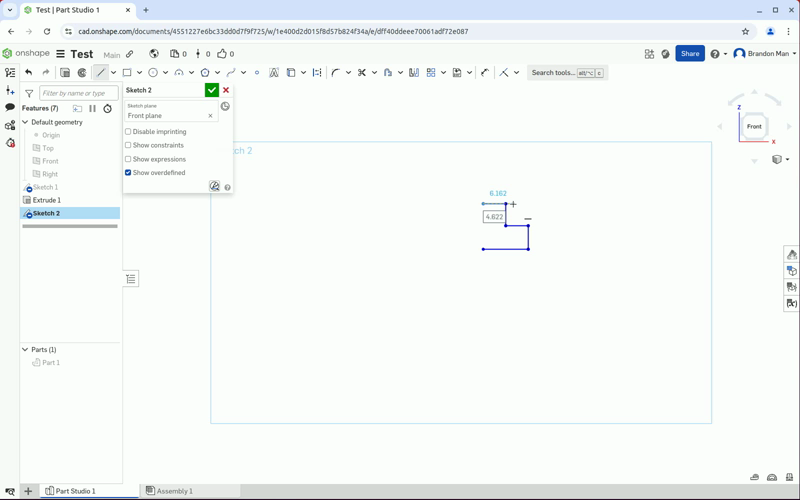
mouse_move(483, 249)
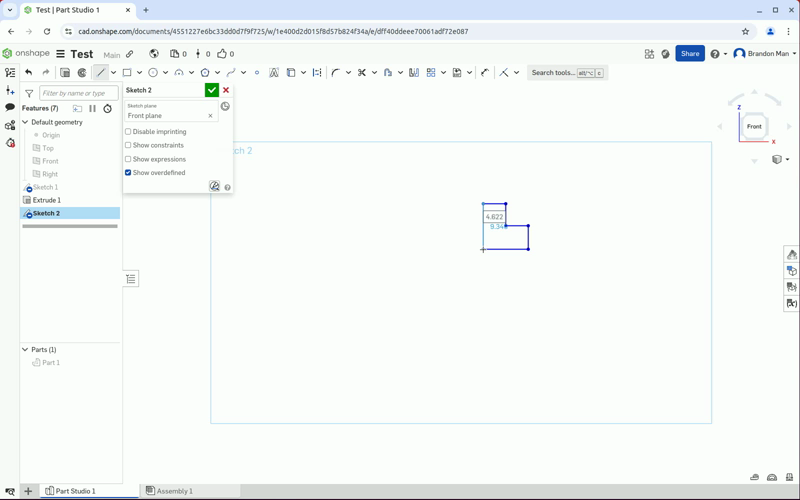
key_up(shift)
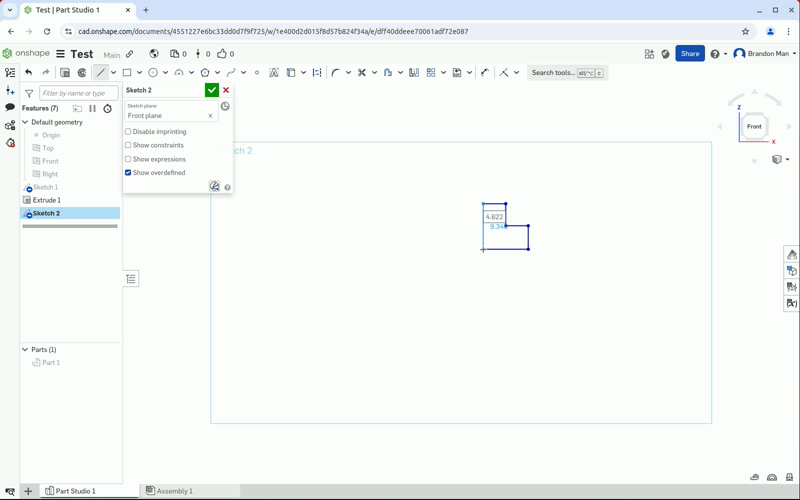
click(483, 249)
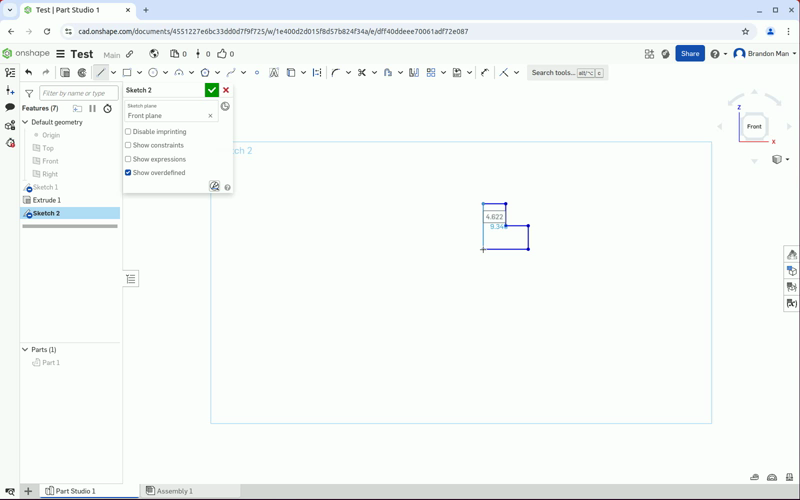
key(esc)
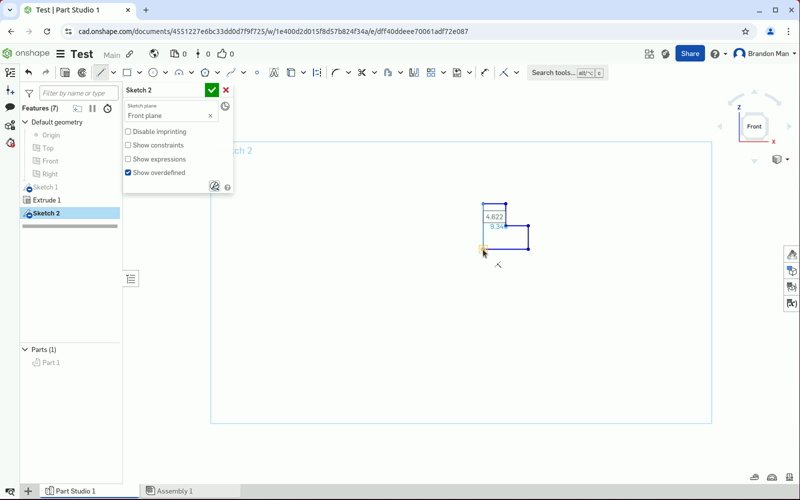
mouse_move(511, 241)
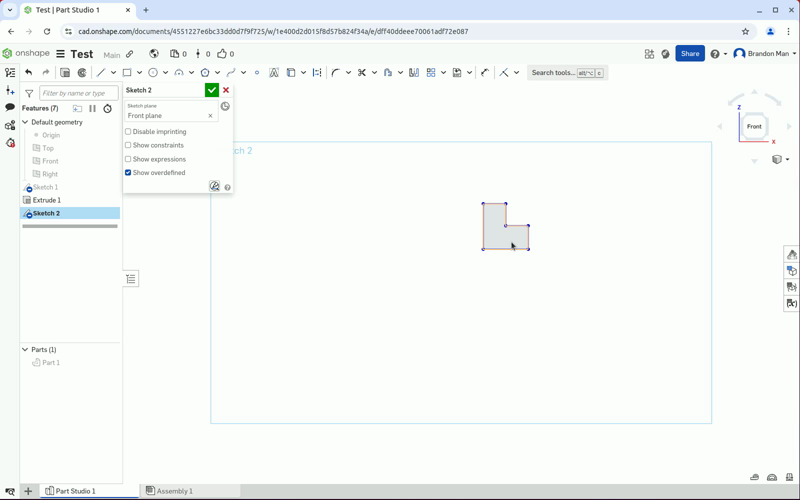
scroll(6)
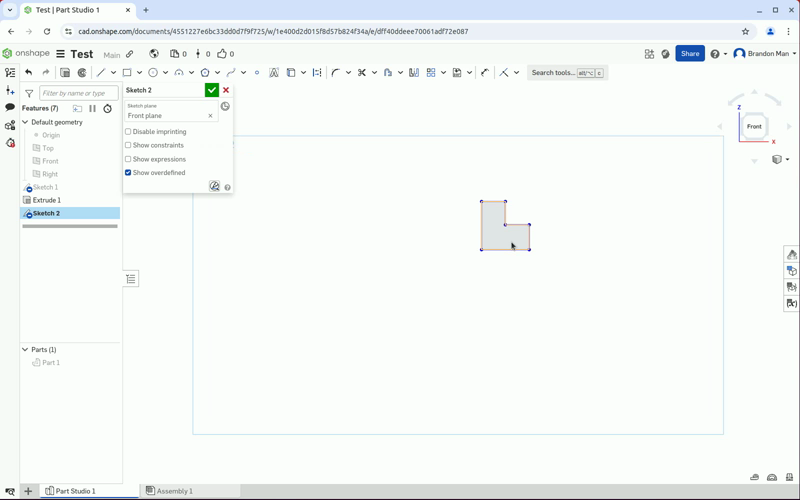
scroll(6)
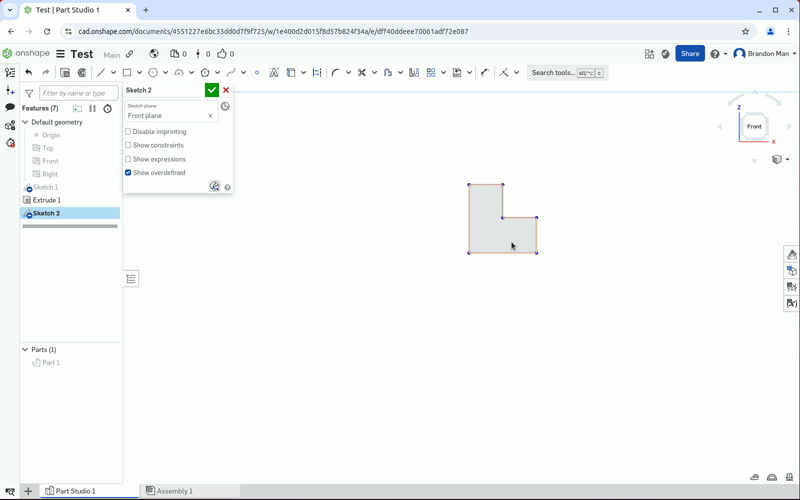
scroll(6)
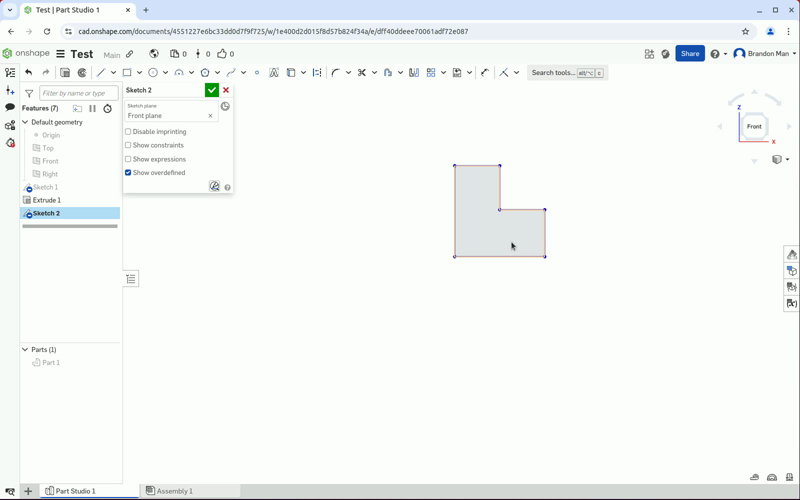
scroll(6)
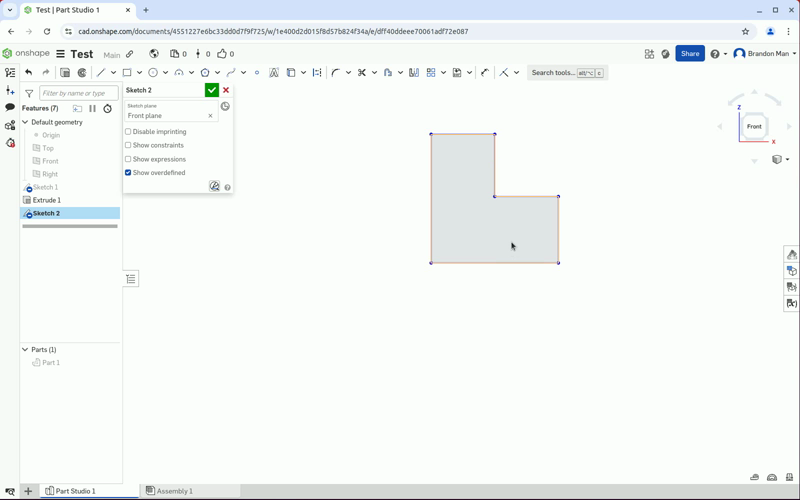
scroll(6)
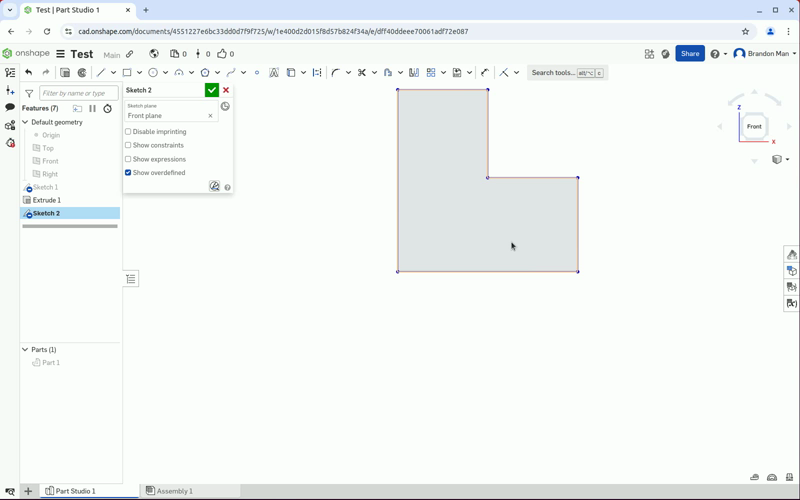
scroll(6)
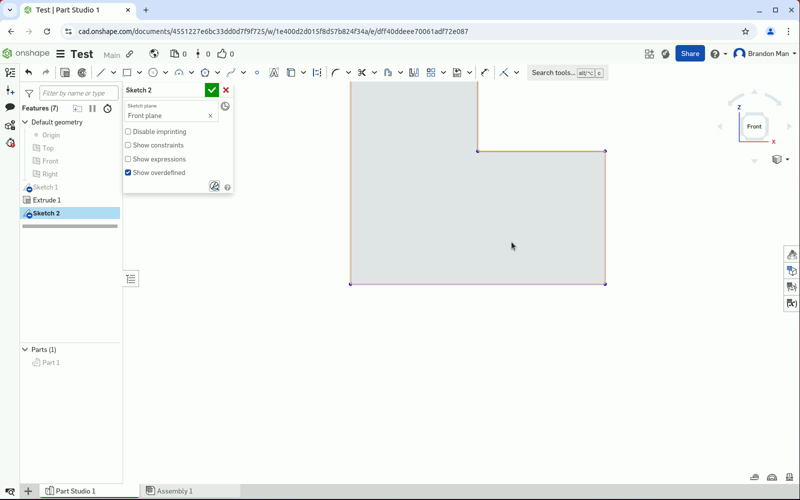
scroll(6)
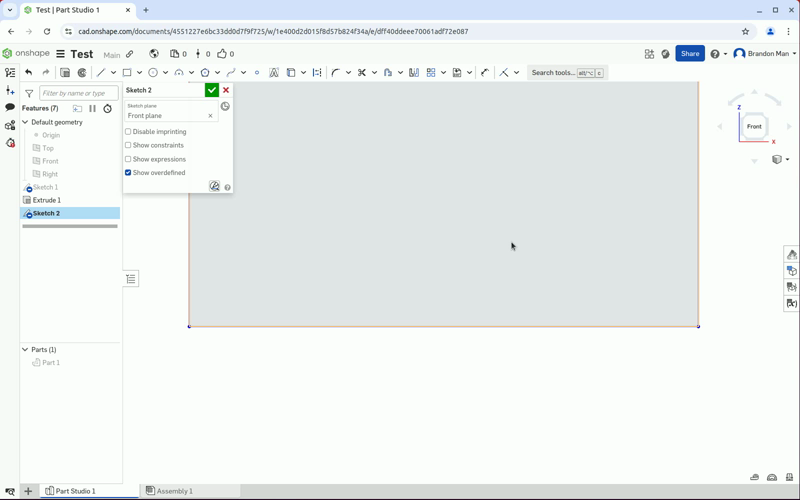
click(511, 241)
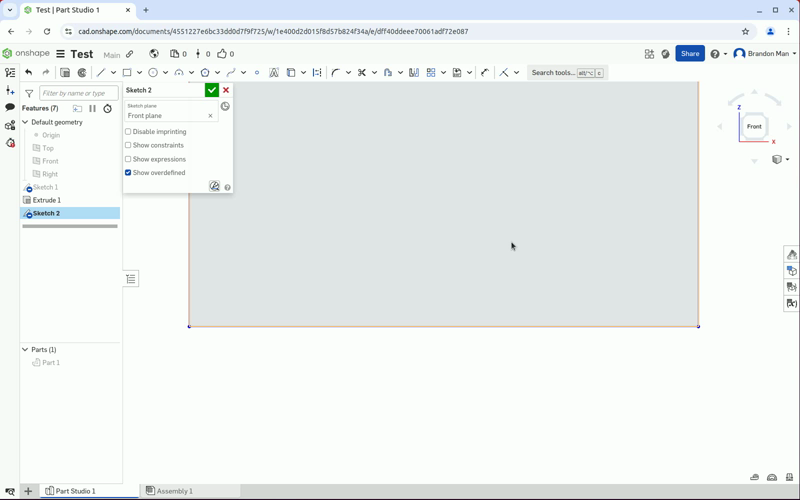
scroll(-6)
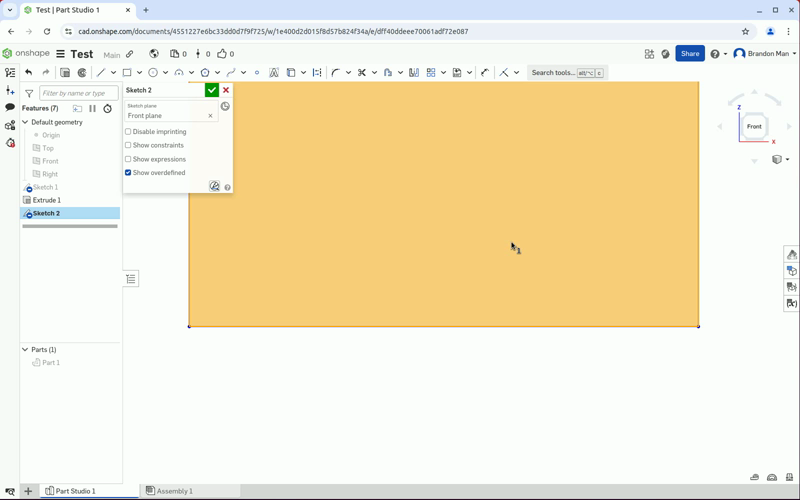
scroll(-6)
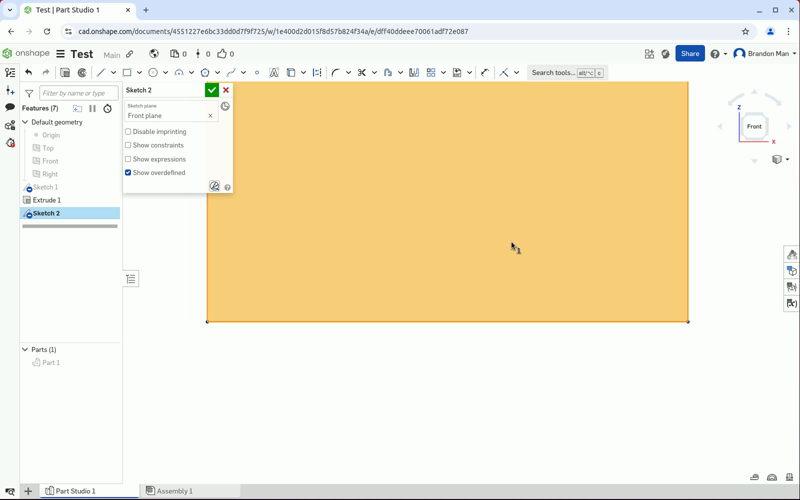
scroll(-6)
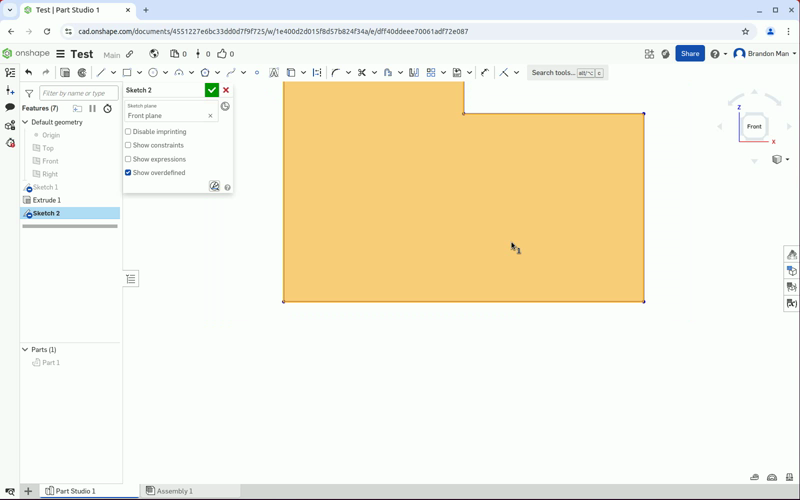
scroll(-6)
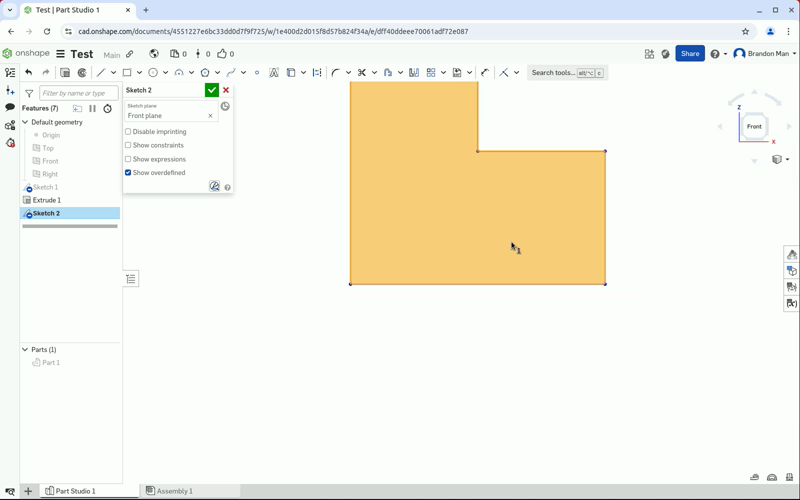
scroll(-6)
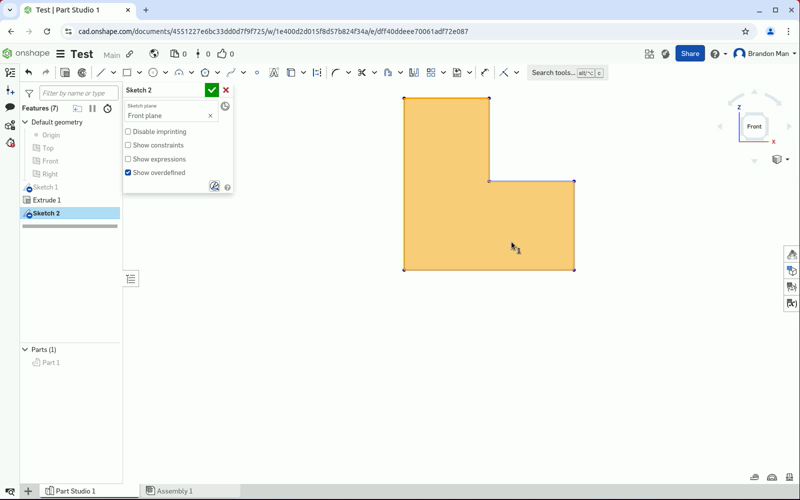
scroll(-6)
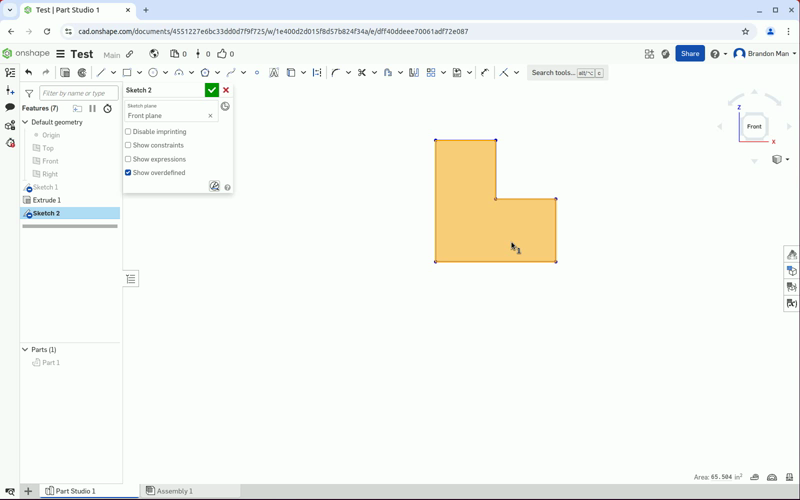
scroll(-6)
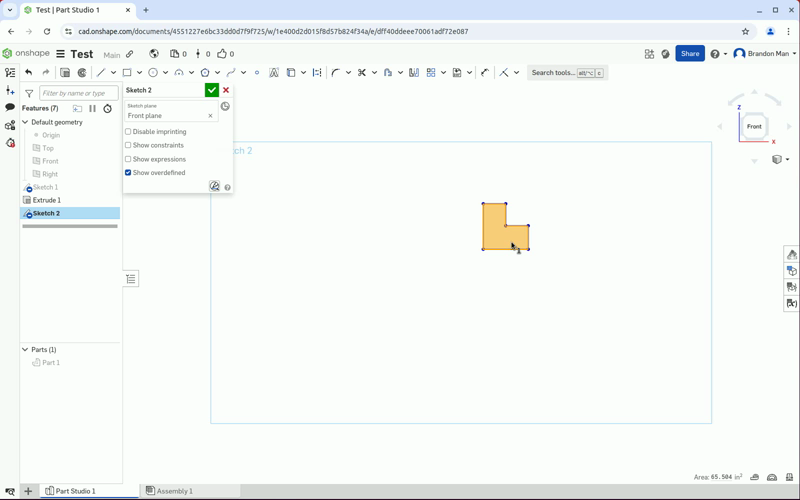
mouse_move(73, 352)
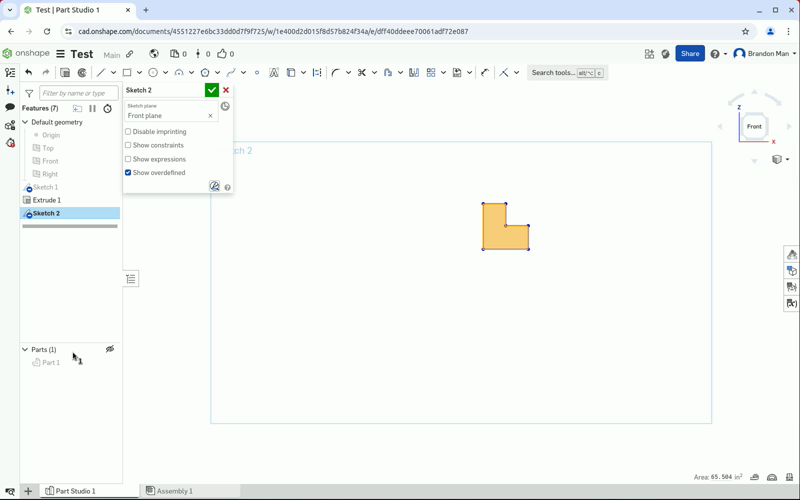
key(shift+y)
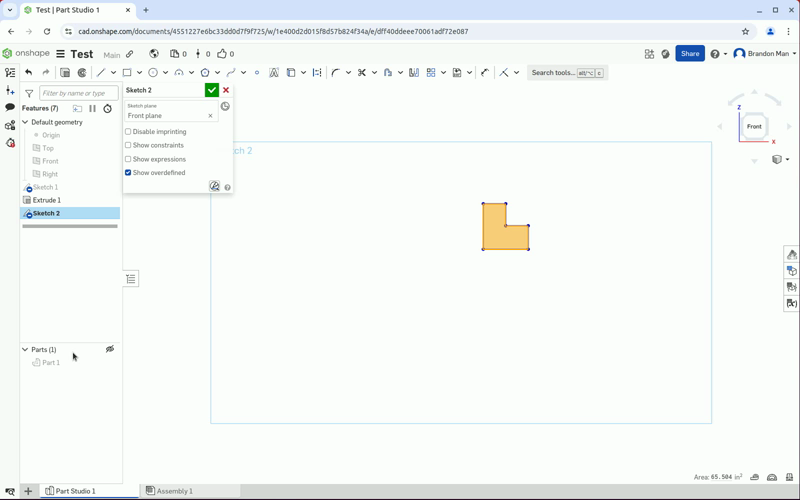
key(shift+e)
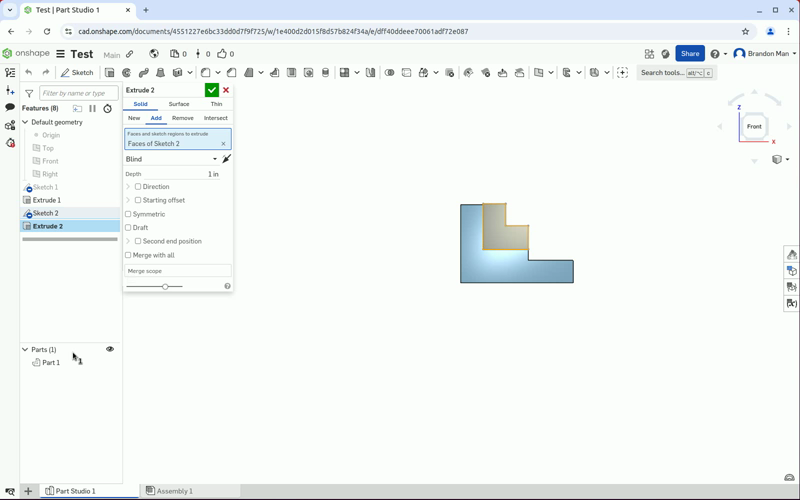
mouse_move(143, 106)
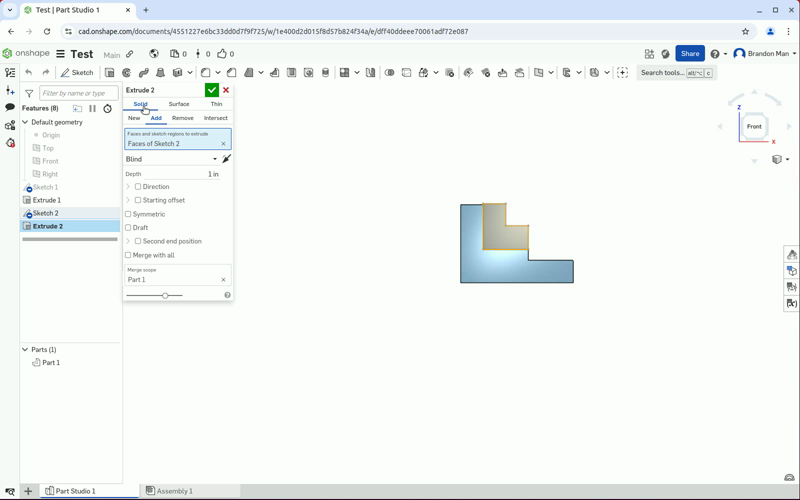
click(143, 106)
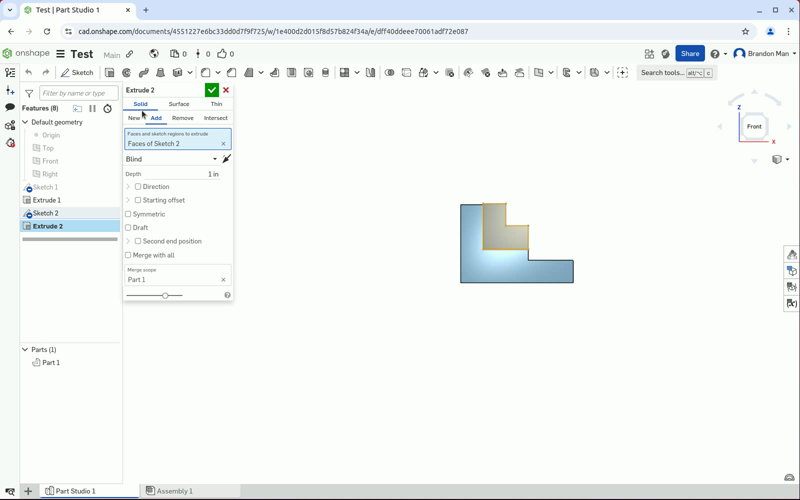
mouse_move(137, 120)
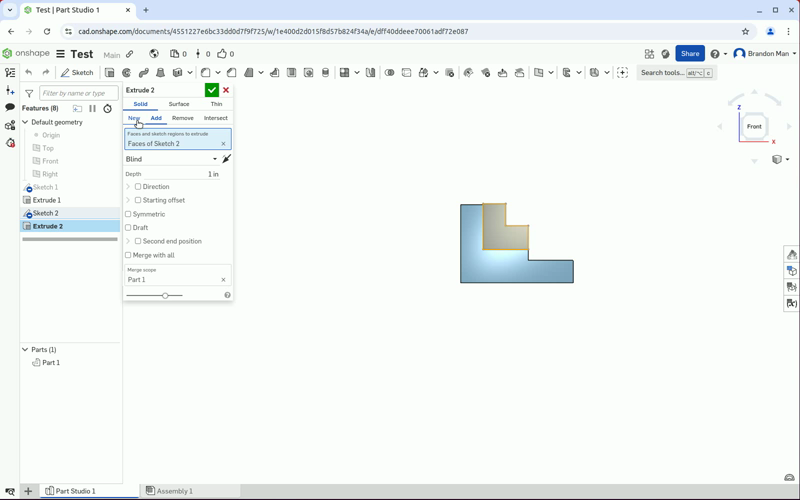
click(137, 120)
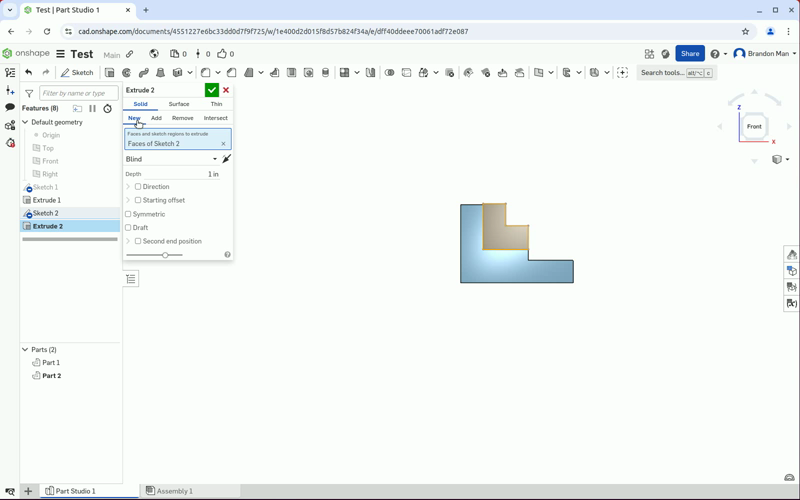
key(tab, 4)
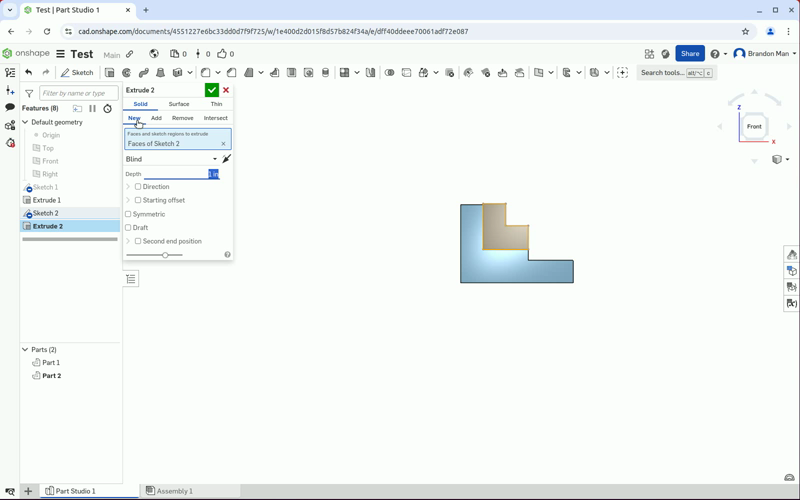
text(9.147)
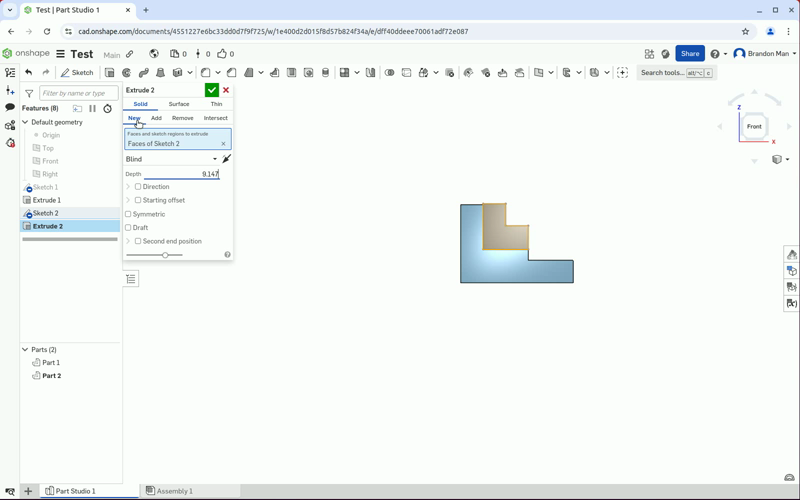
key(enter)
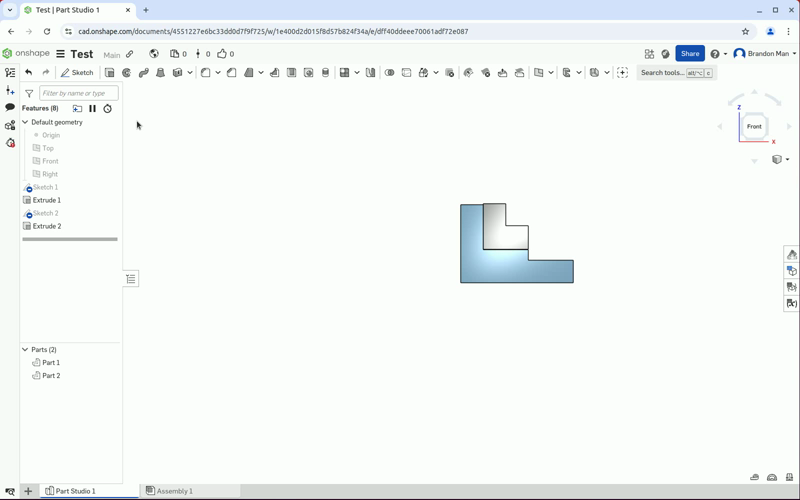
key(shift+h)
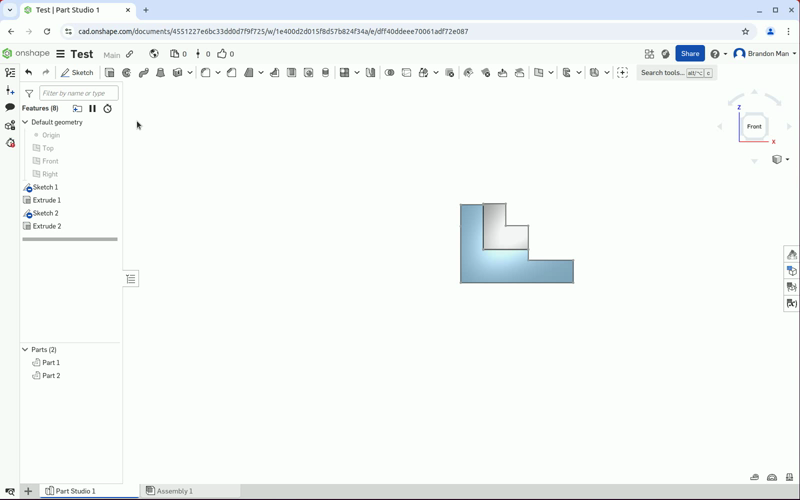
key(shift+h)
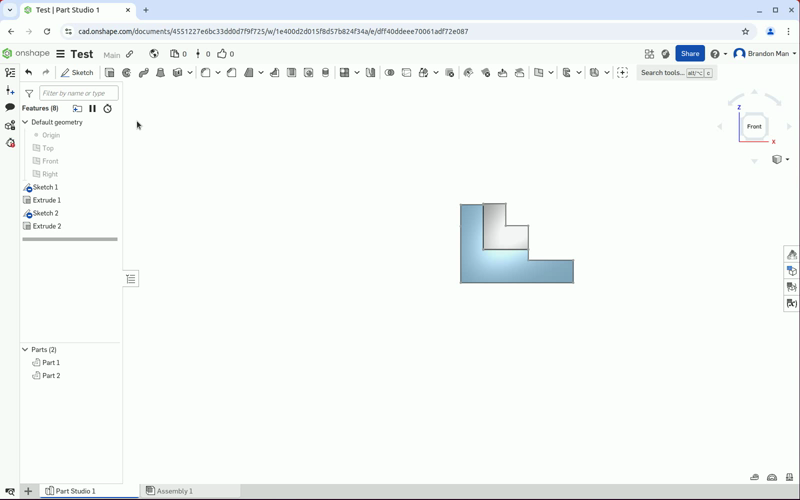
key(shift+7)
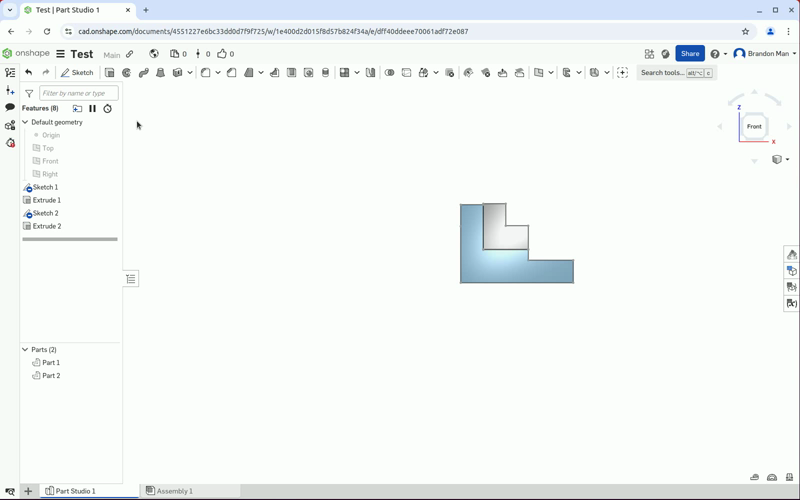
key(left, 2)
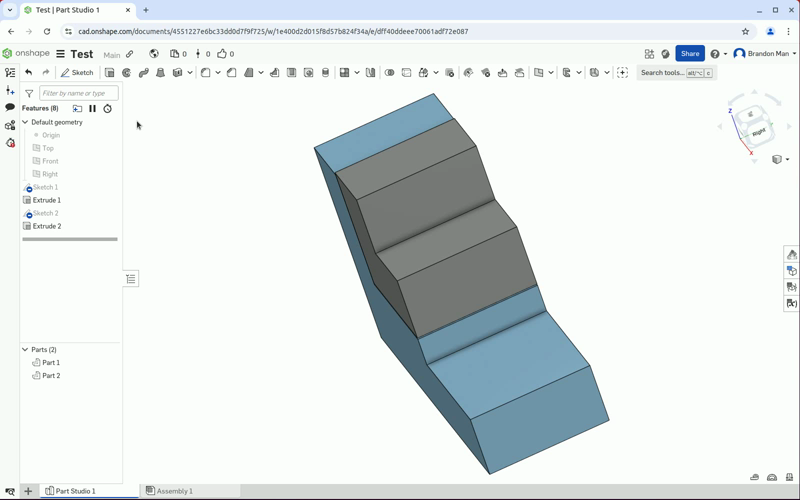
key(down, 2)
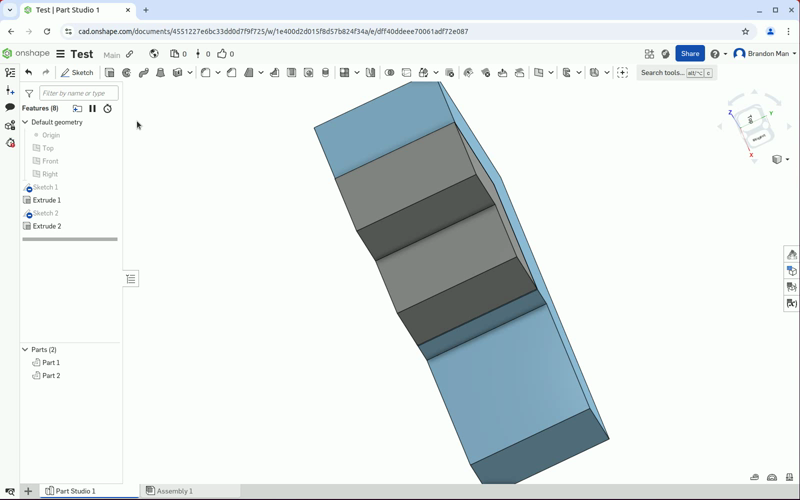
key(up, 2)
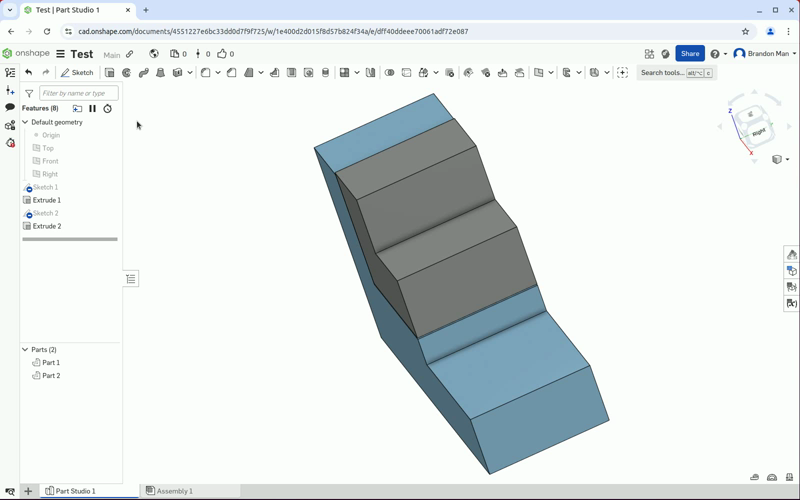
key(right, 2)
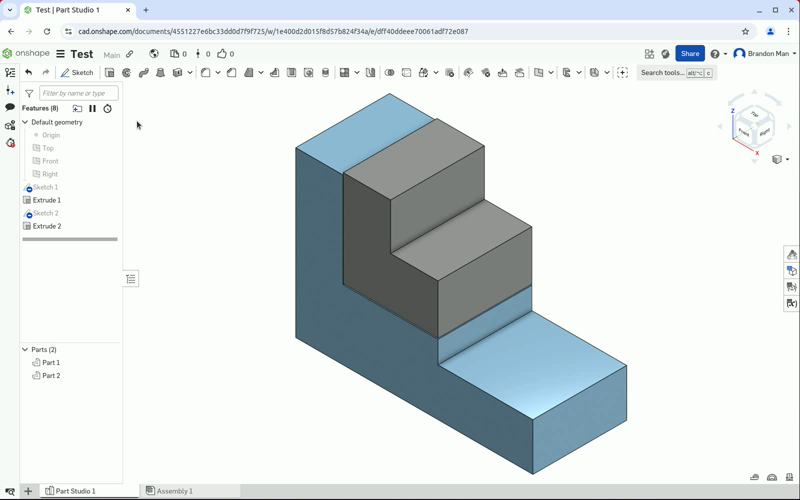
mouse_move(73, 189)
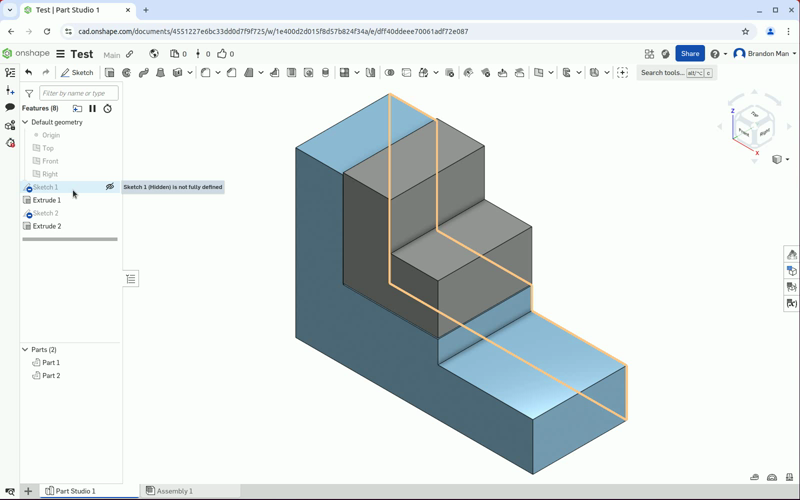
click(73, 189)